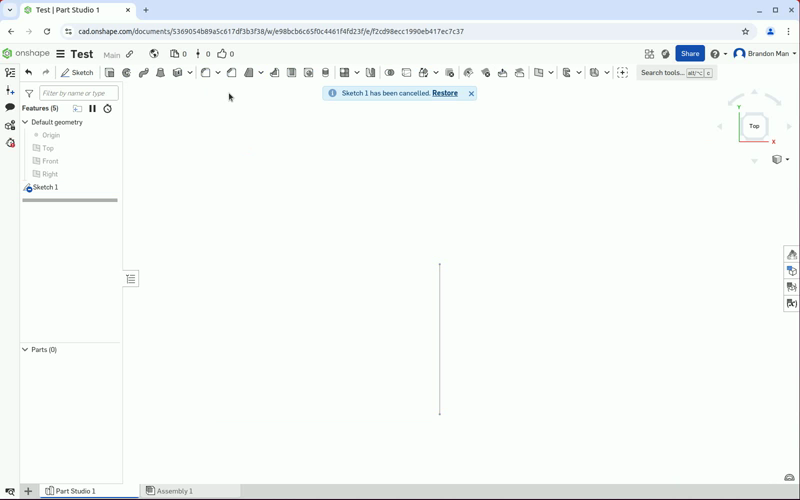
key(shift+h)
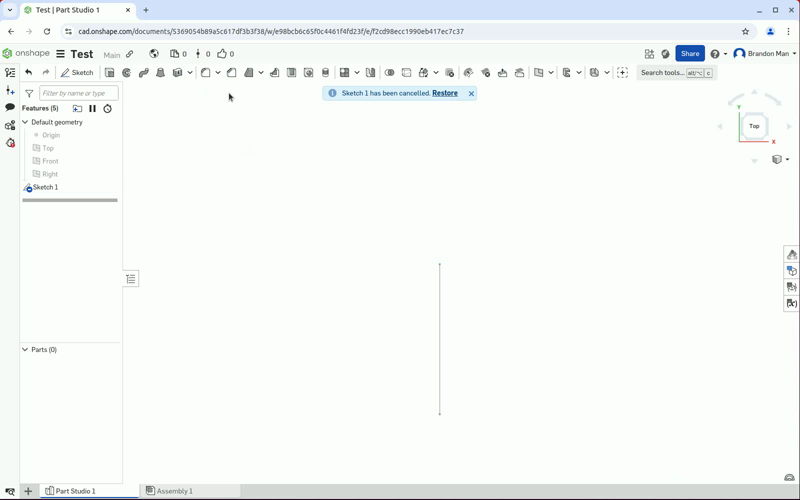
key(shift+s)
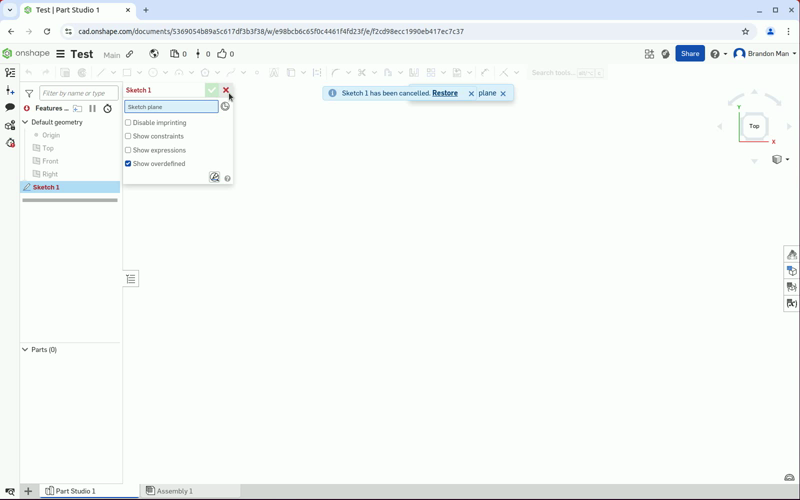
mouse_move(73, 150)
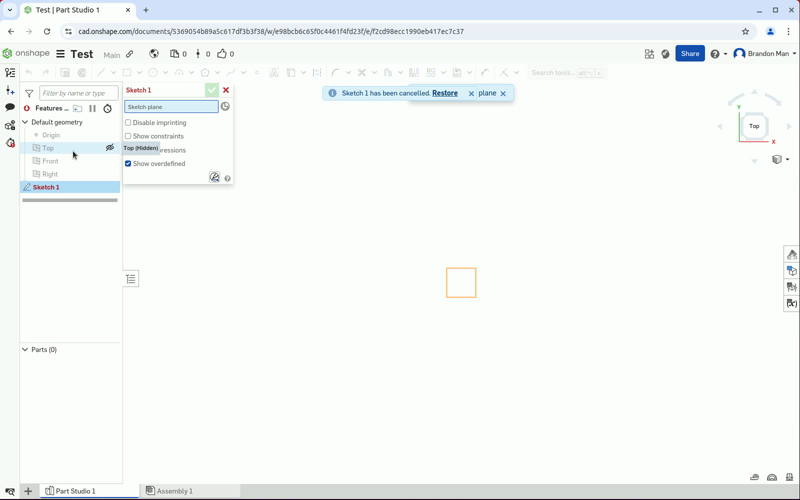
click(73, 150)
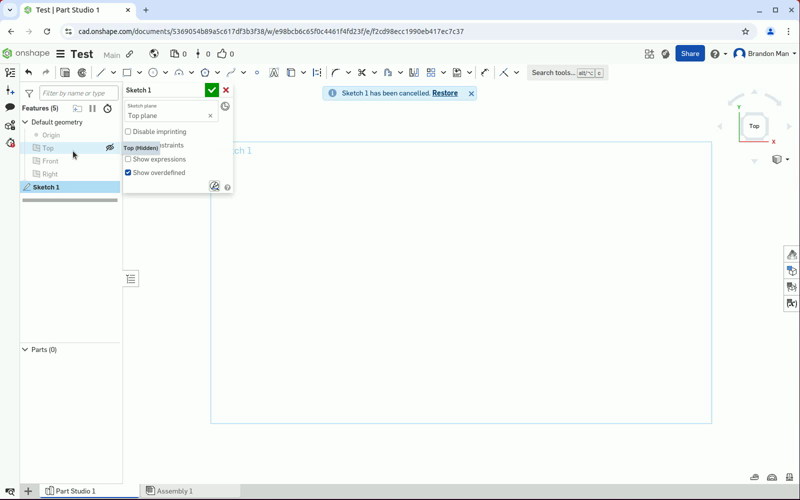
mouse_move(73, 352)
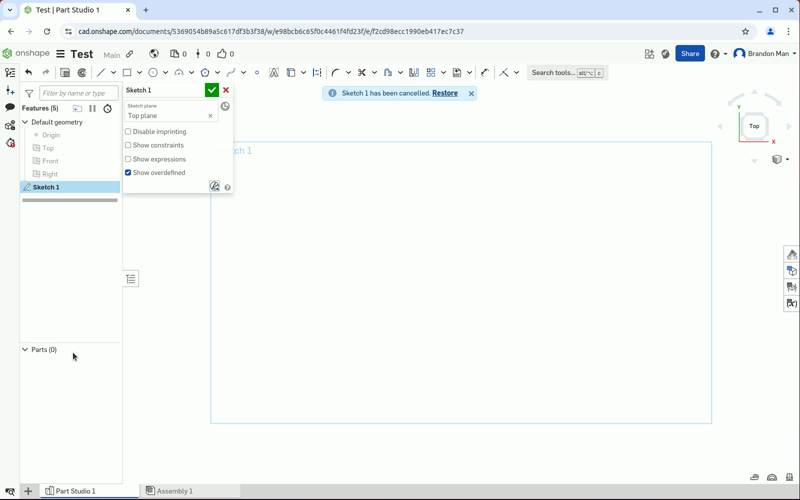
key(y)
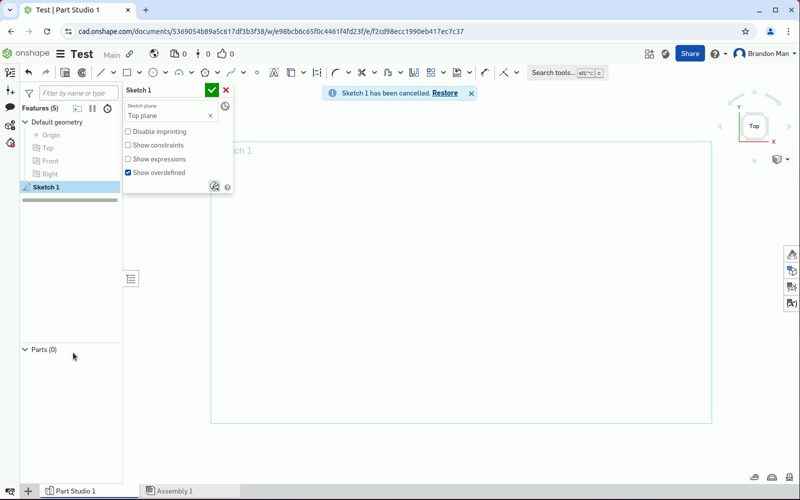
key(l)
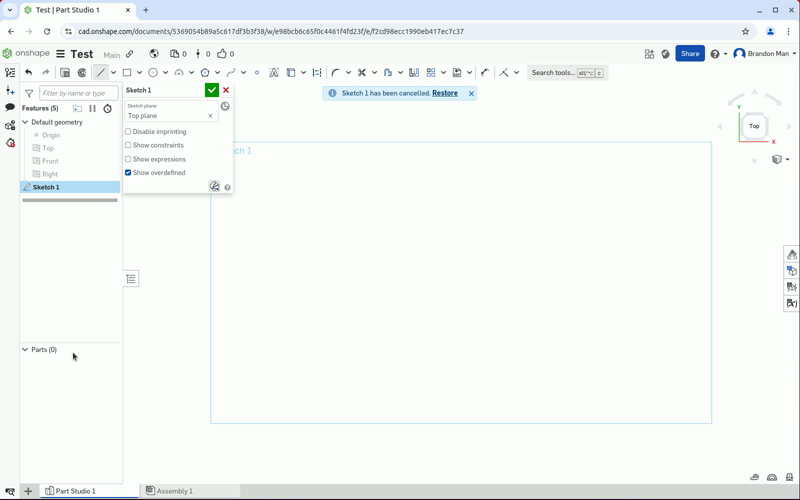
key_down(shift)
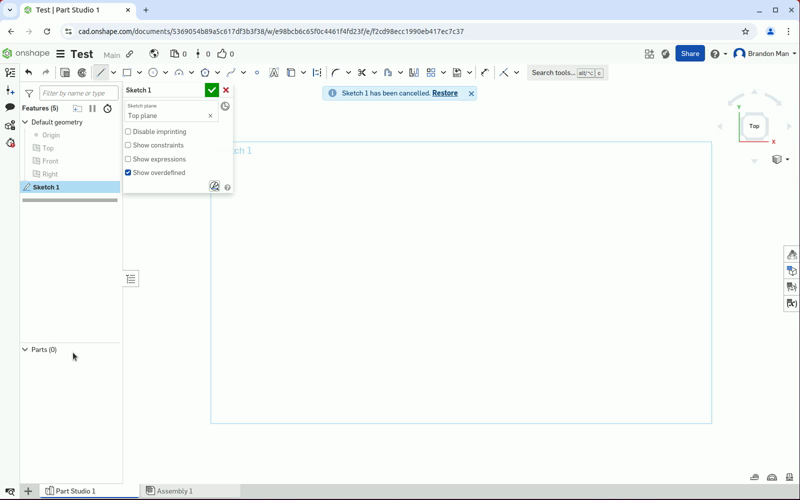
mouse_move(348, 282)
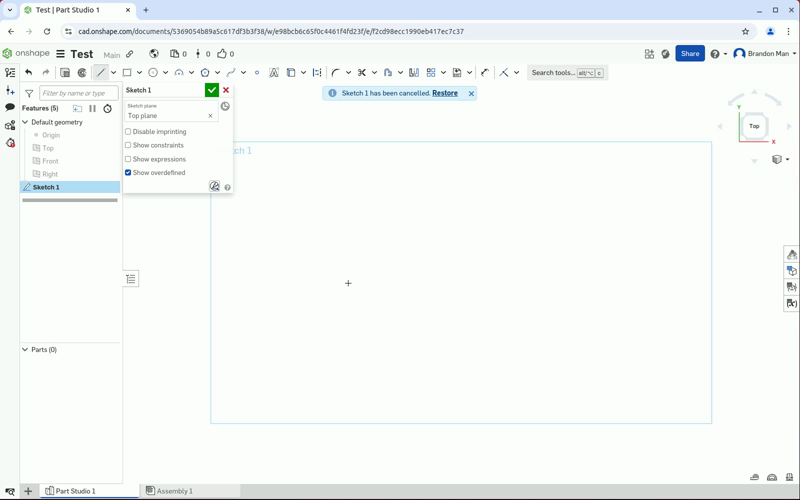
click(348, 282)
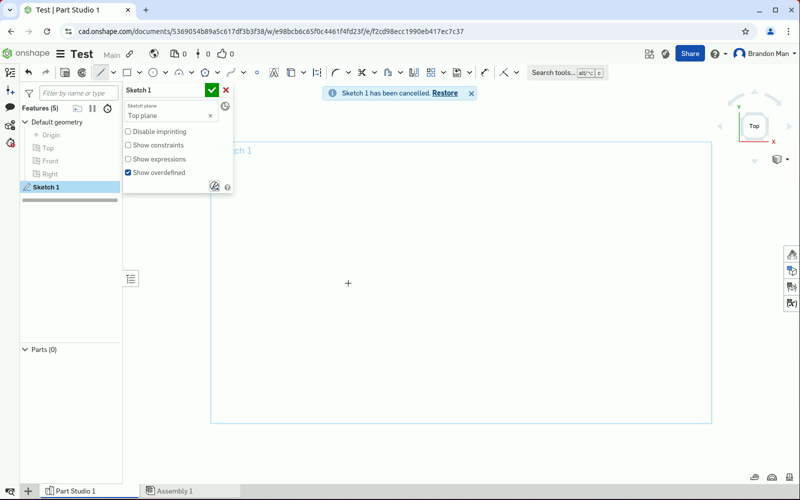
key_up(shift)
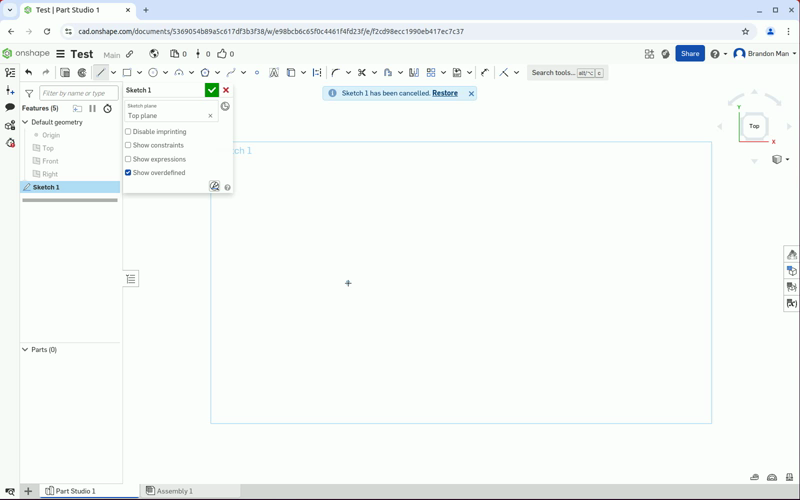
key_down(shift)
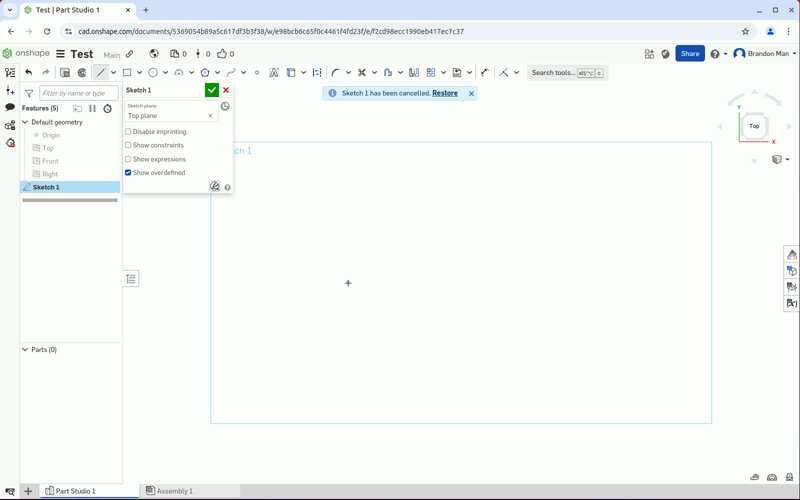
mouse_move(404, 379)
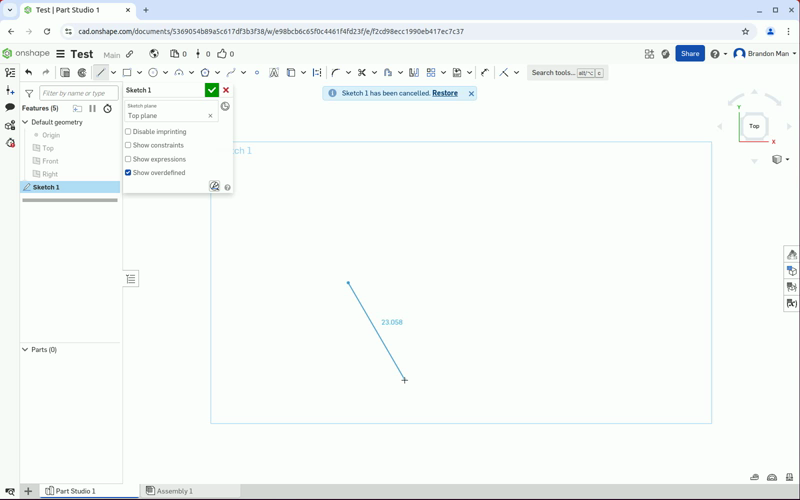
click(404, 379)
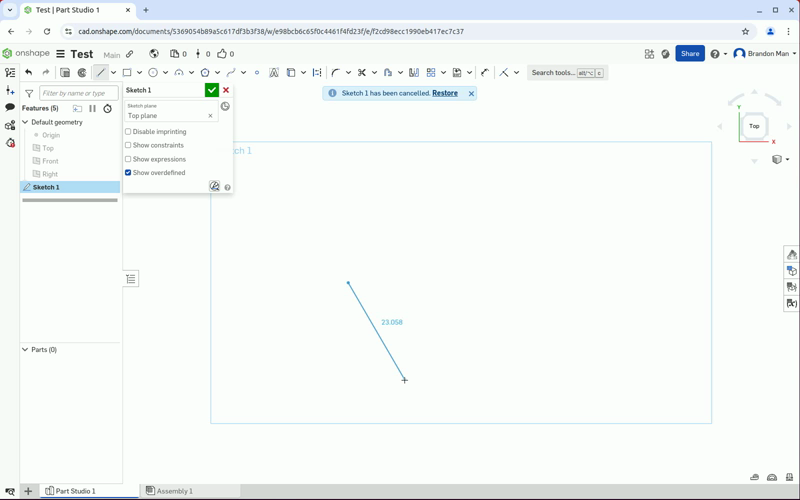
key_up(shift)
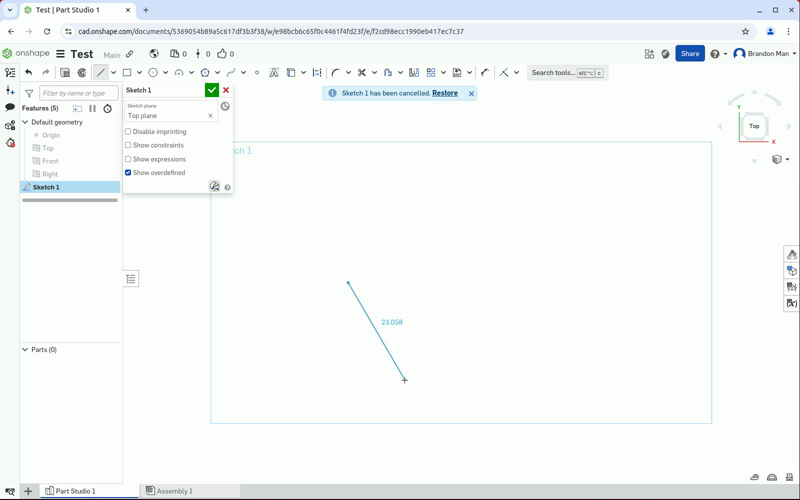
key_down(shift)
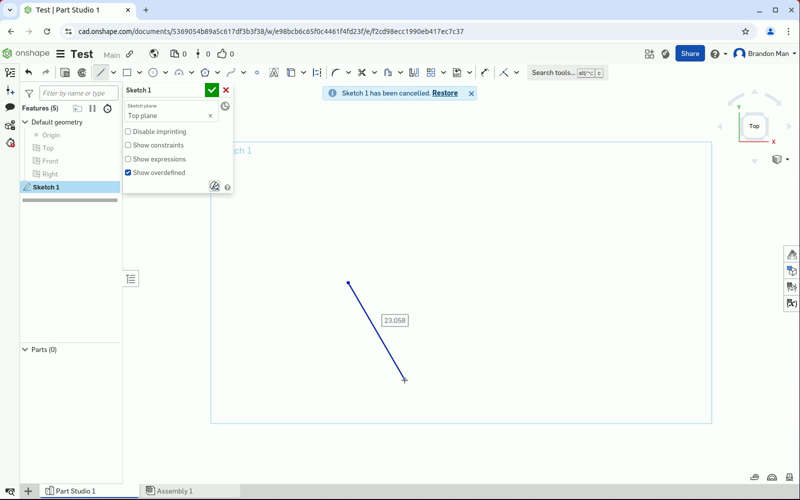
mouse_move(515, 379)
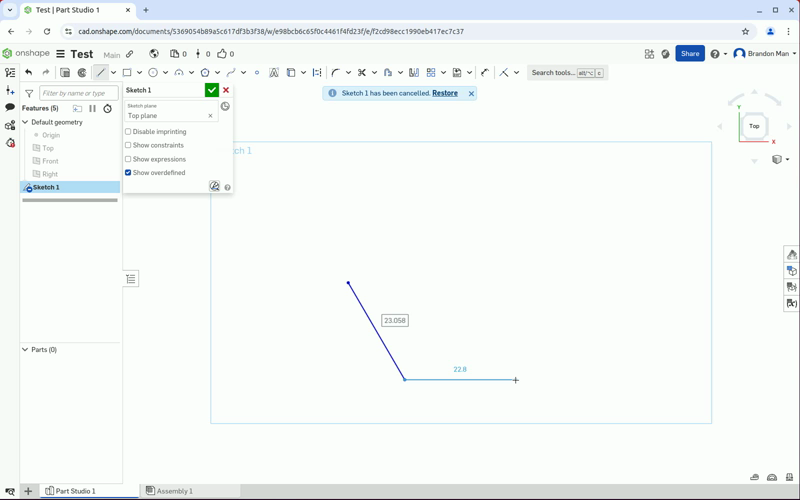
click(515, 379)
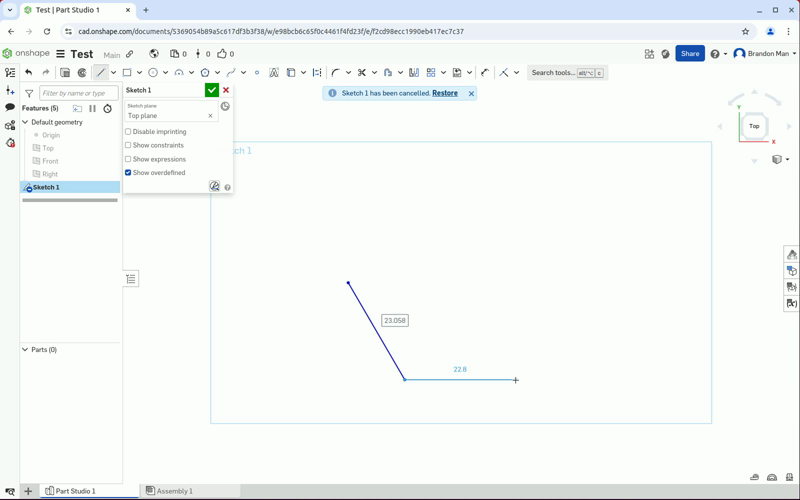
key_up(shift)
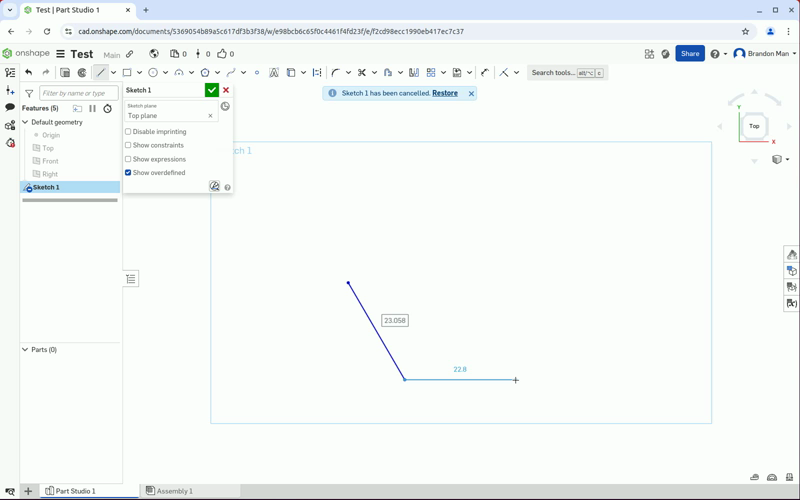
key_down(shift)
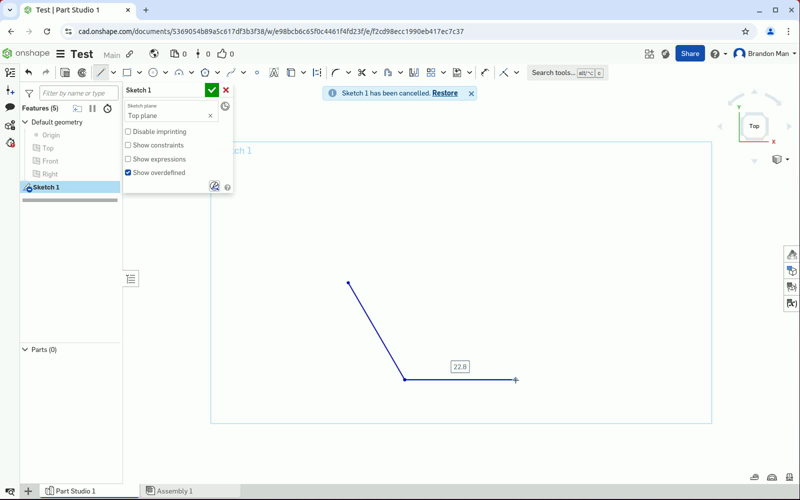
mouse_move(572, 282)
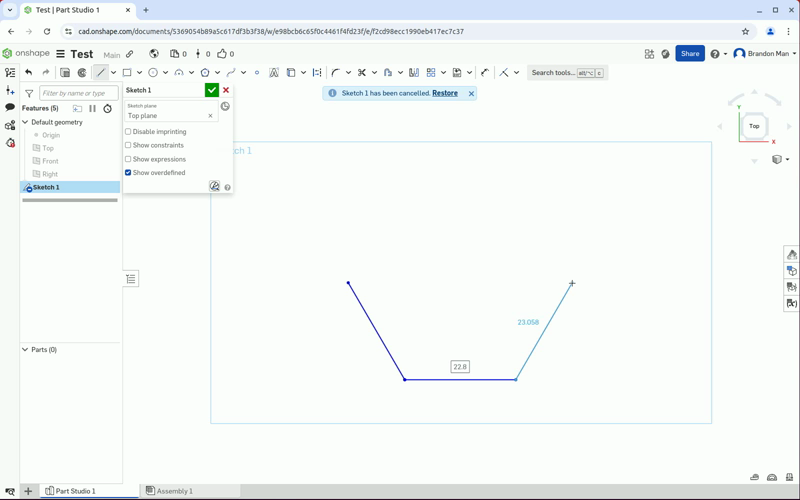
click(572, 282)
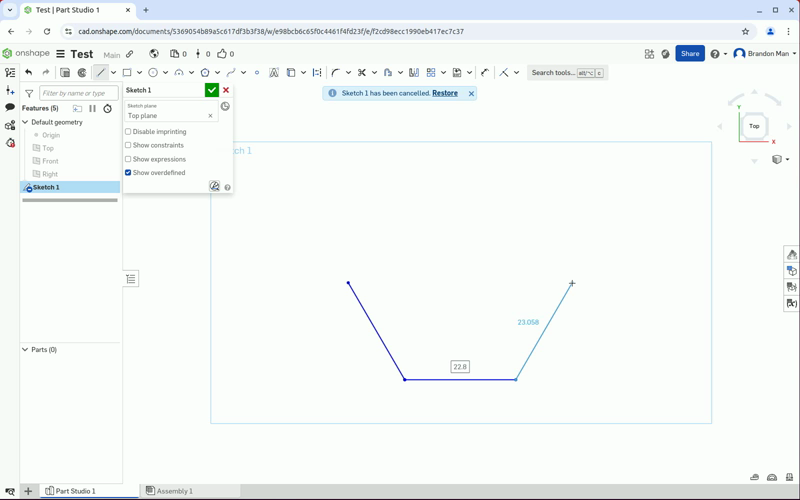
key_up(shift)
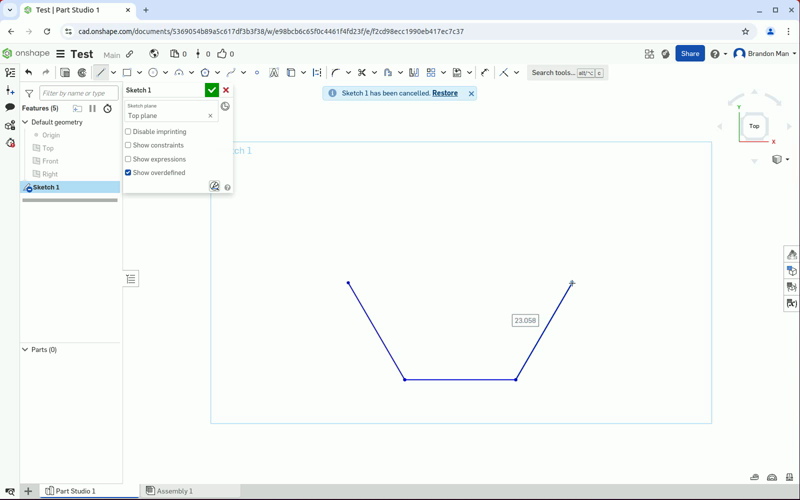
key_down(shift)
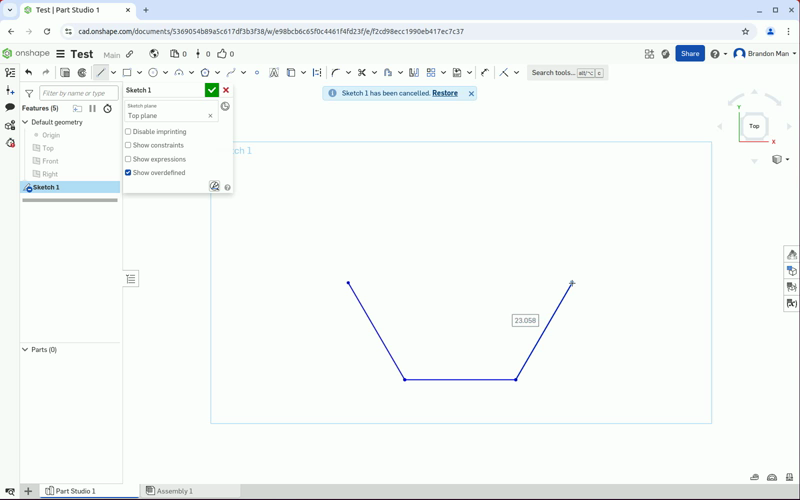
mouse_move(515, 186)
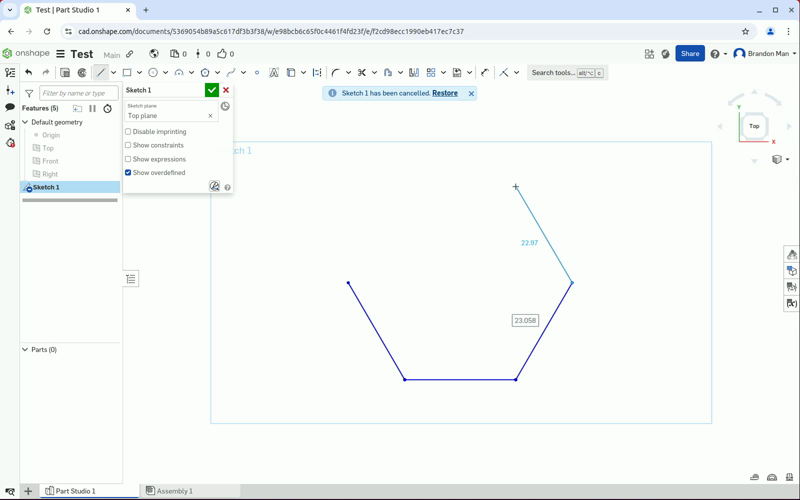
click(515, 186)
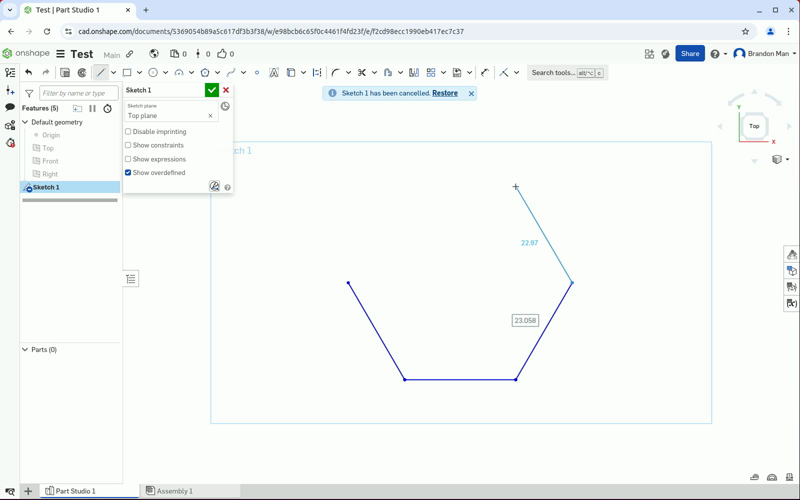
key_up(shift)
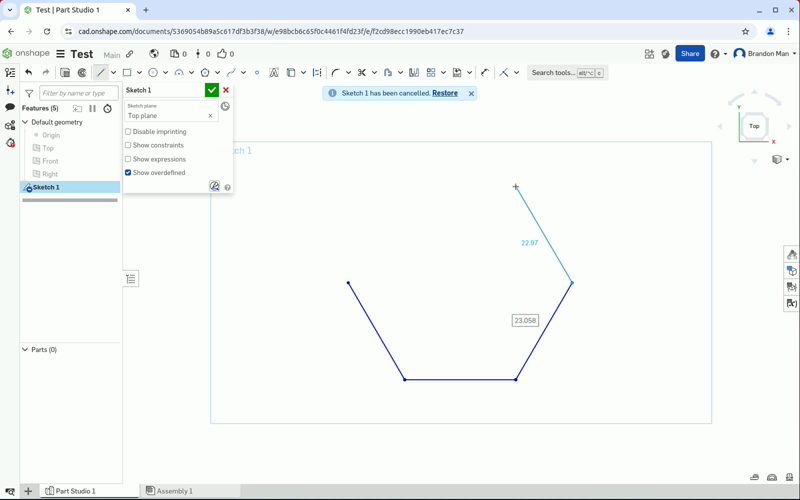
key_down(shift)
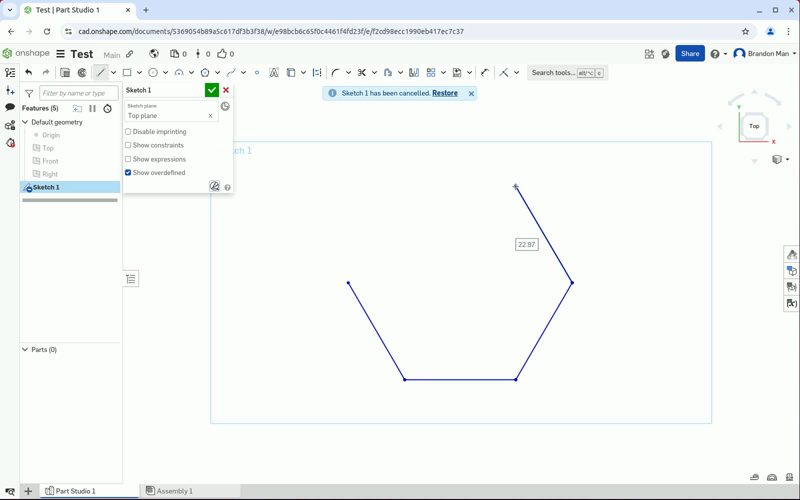
mouse_move(404, 186)
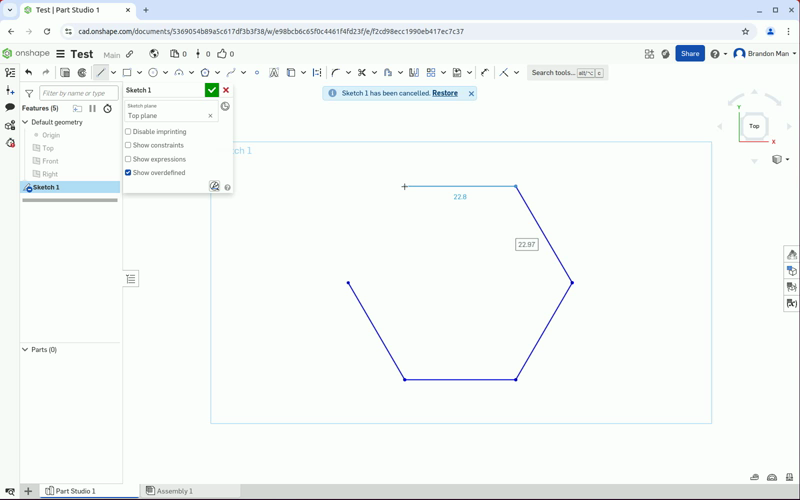
click(404, 186)
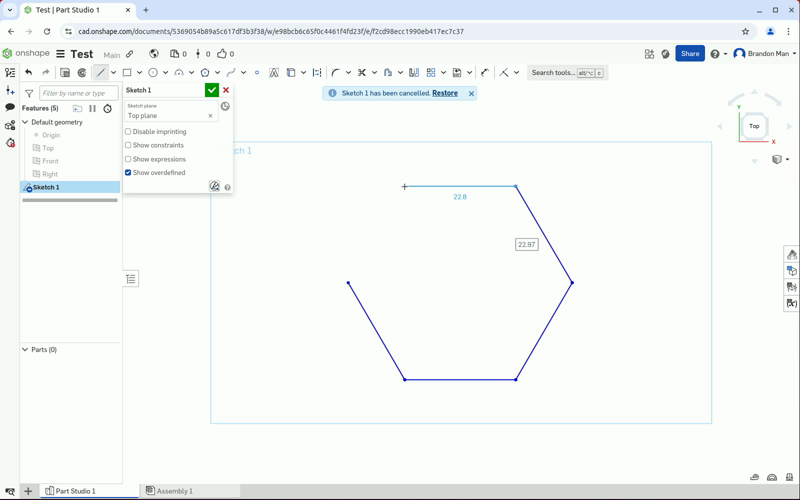
key_up(shift)
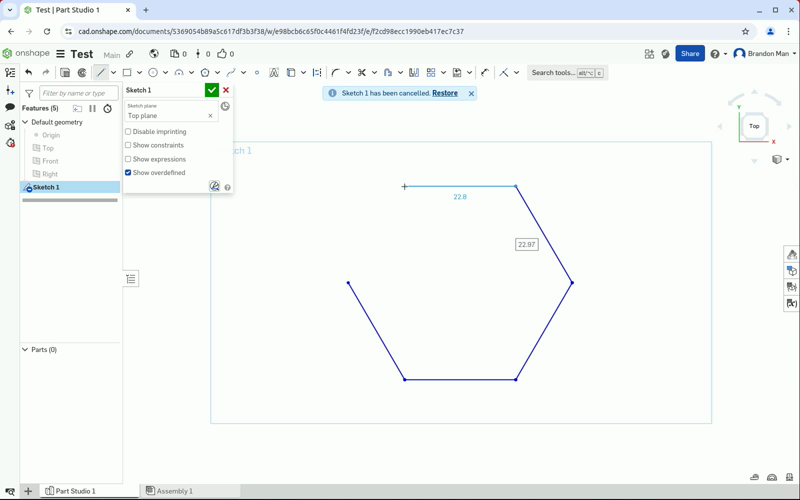
key_down(shift)
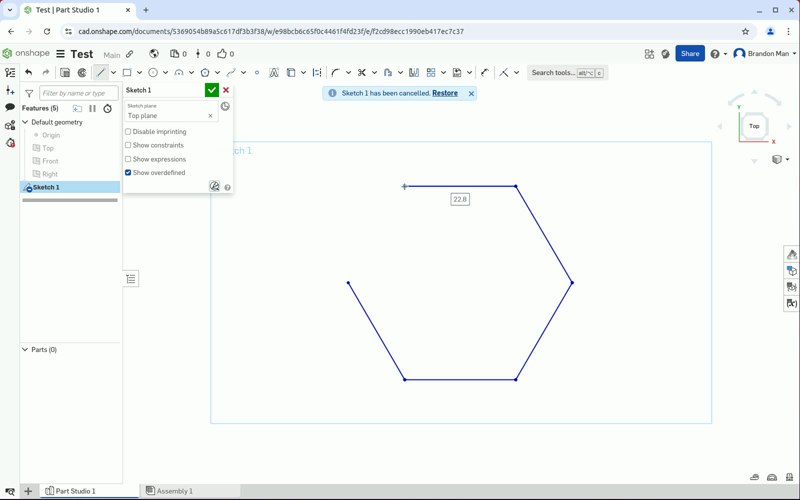
mouse_move(348, 282)
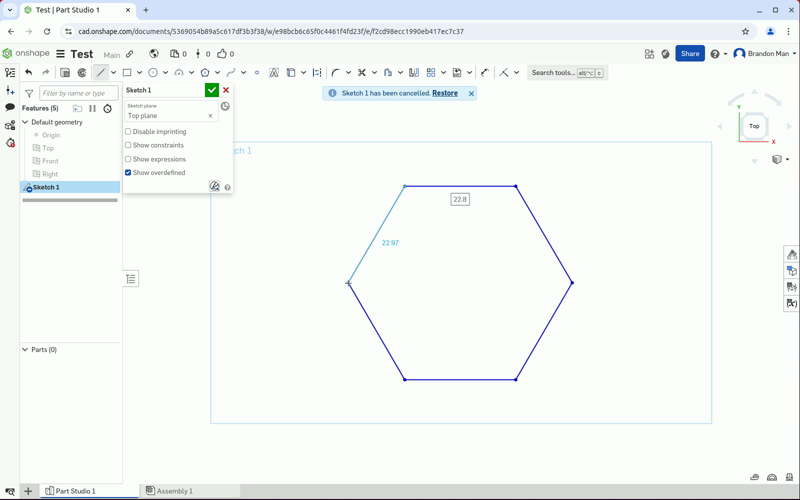
key_up(shift)
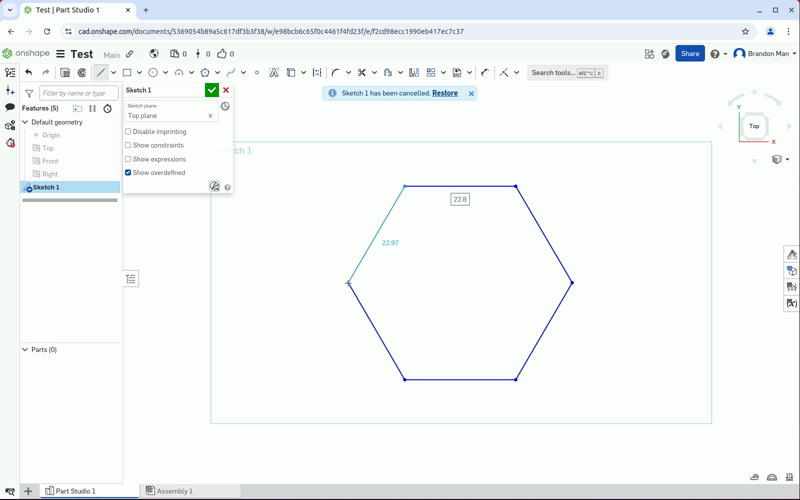
click(348, 282)
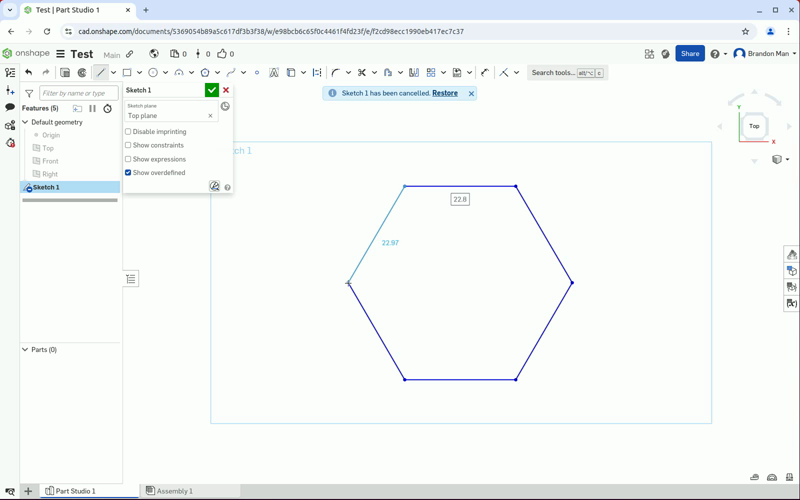
key(esc)
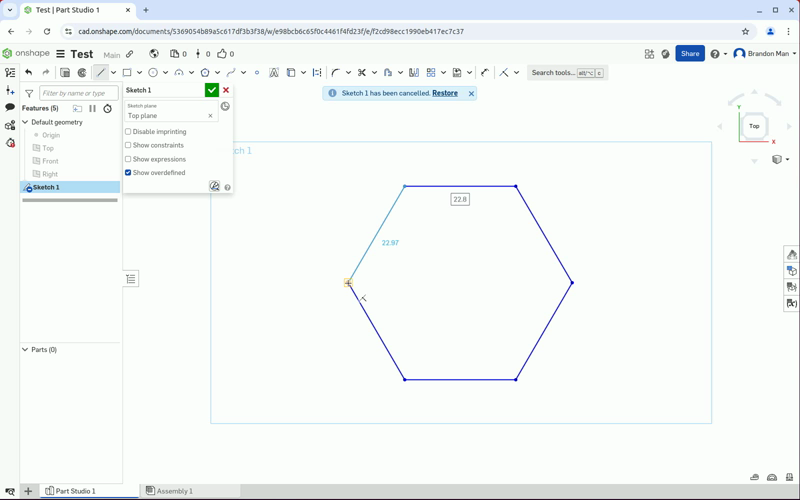
mouse_move(497, 351)
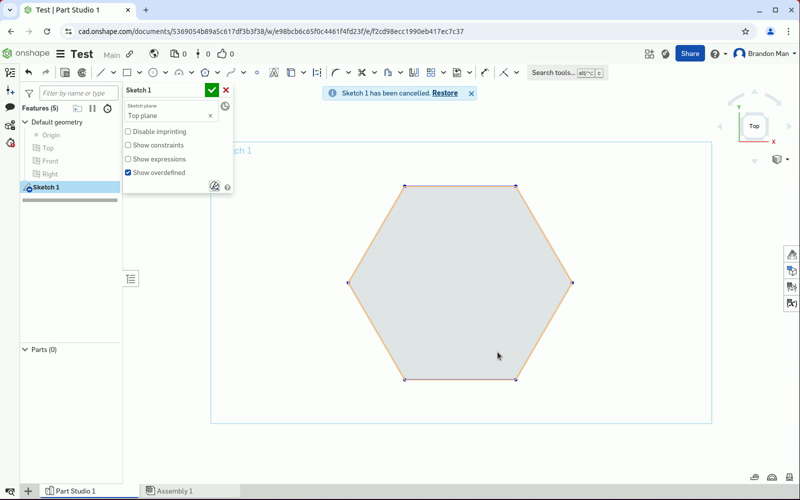
click(497, 351)
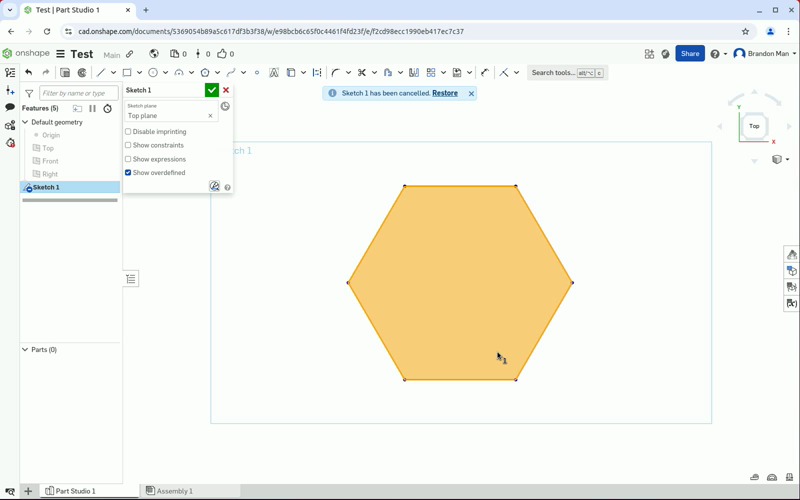
mouse_move(73, 352)
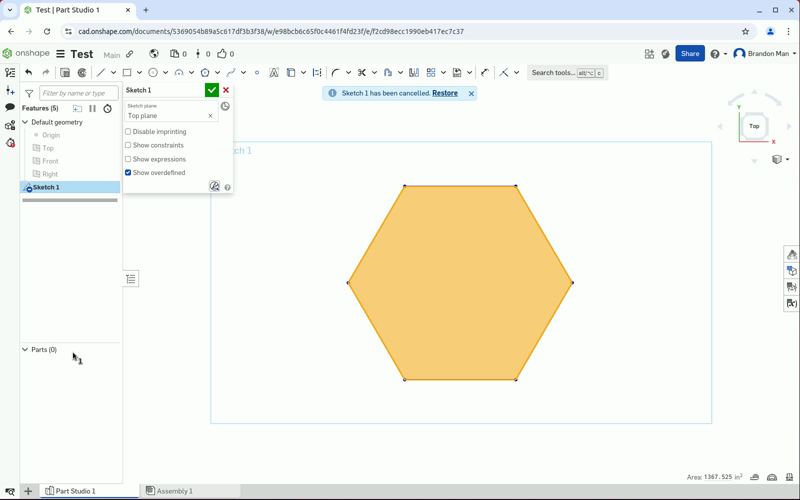
key(shift+y)
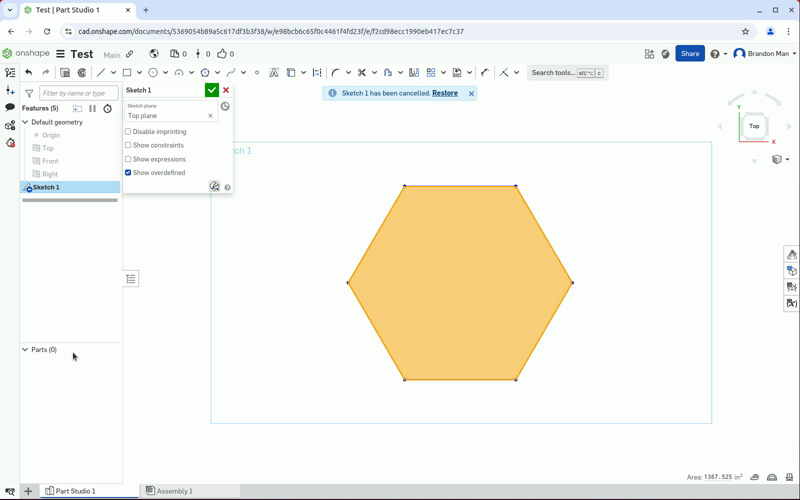
key(shift+e)
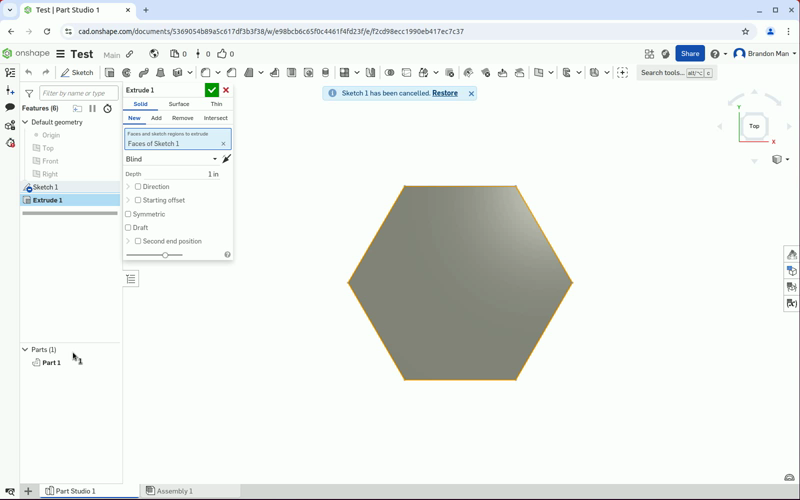
mouse_move(143, 106)
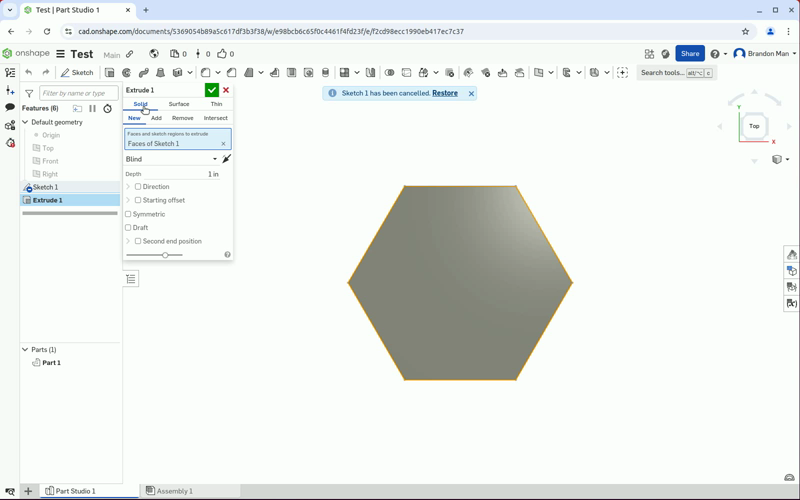
click(143, 106)
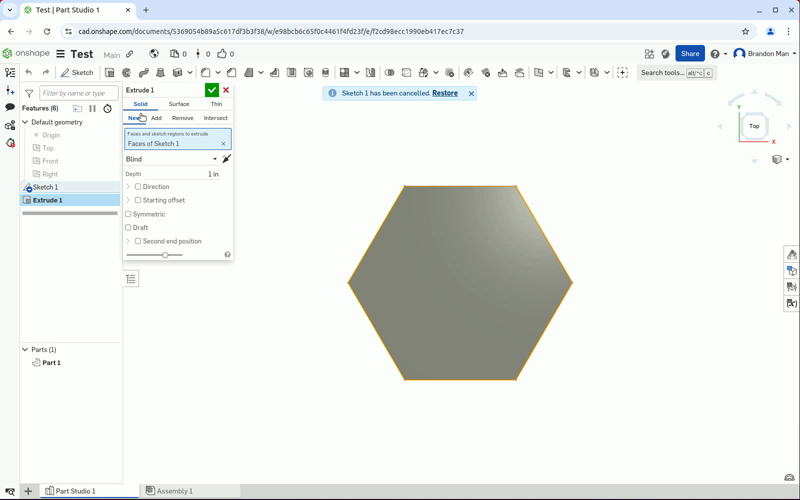
mouse_move(137, 120)
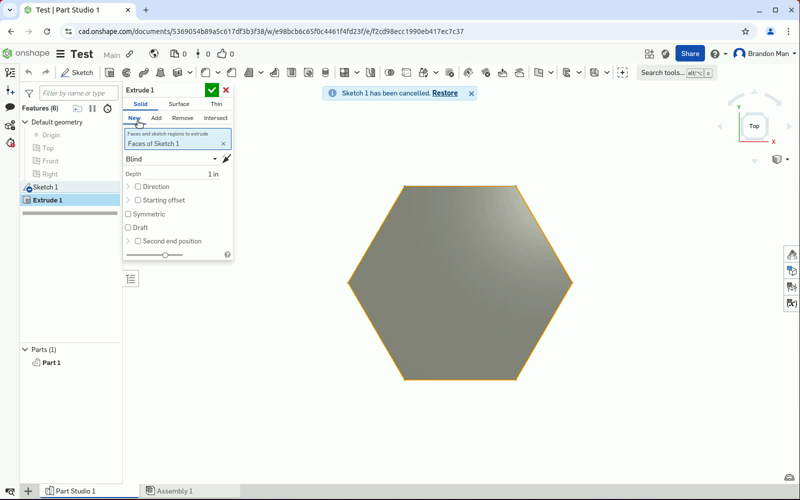
click(137, 120)
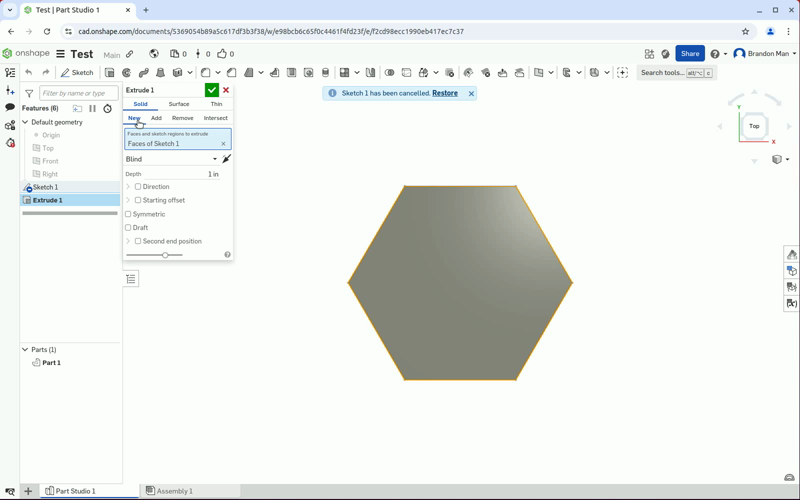
key(tab, 4)
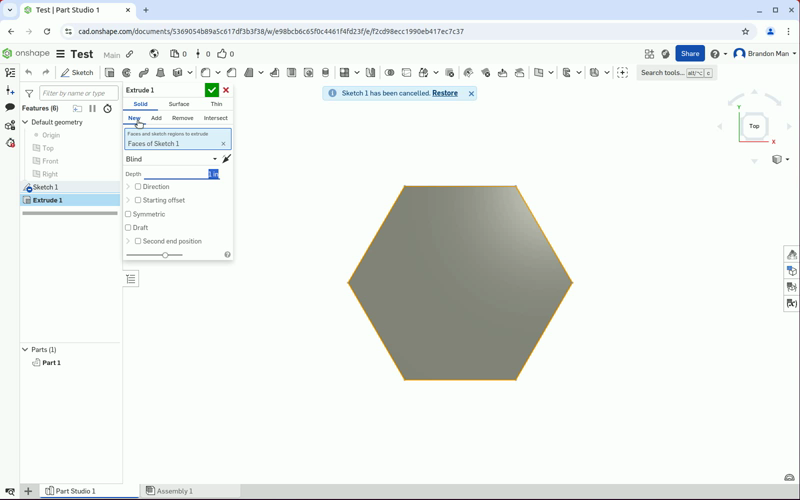
text(10.11)
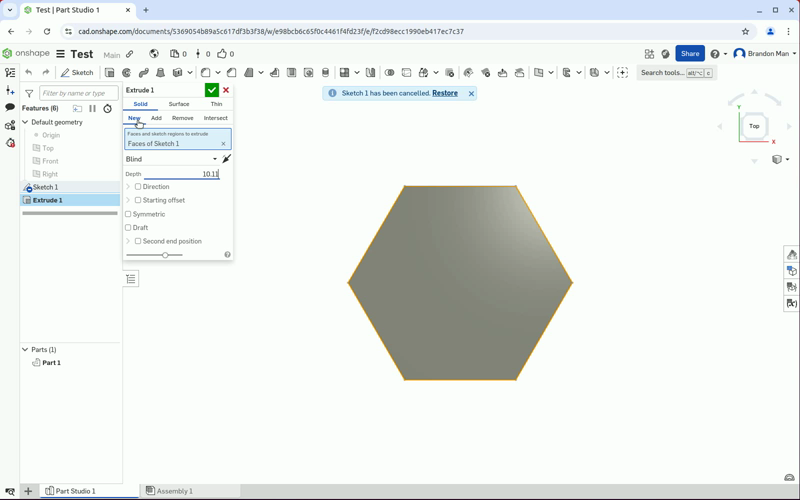
key(enter)
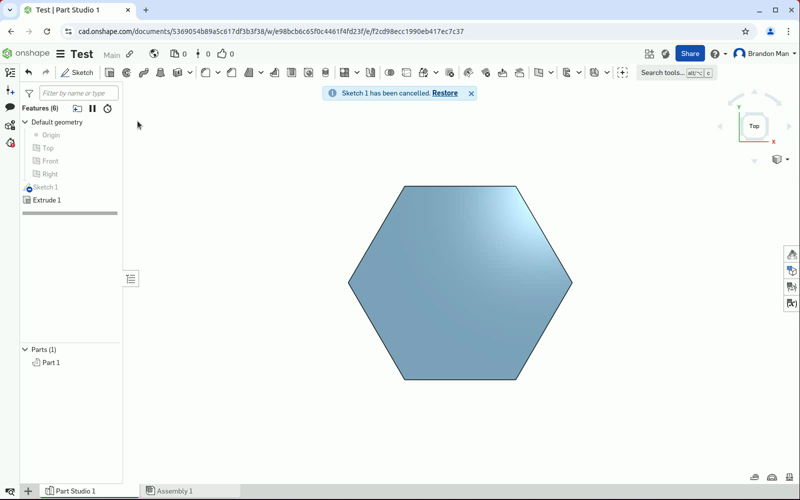
key(shift+h)
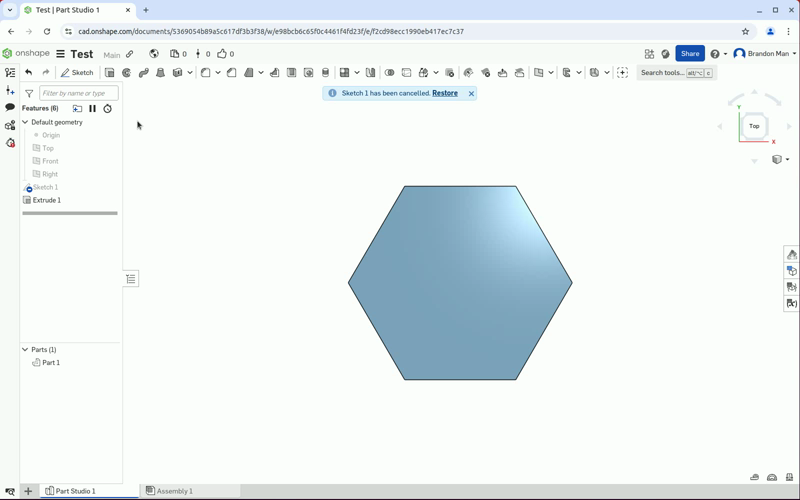
key(shift+h)
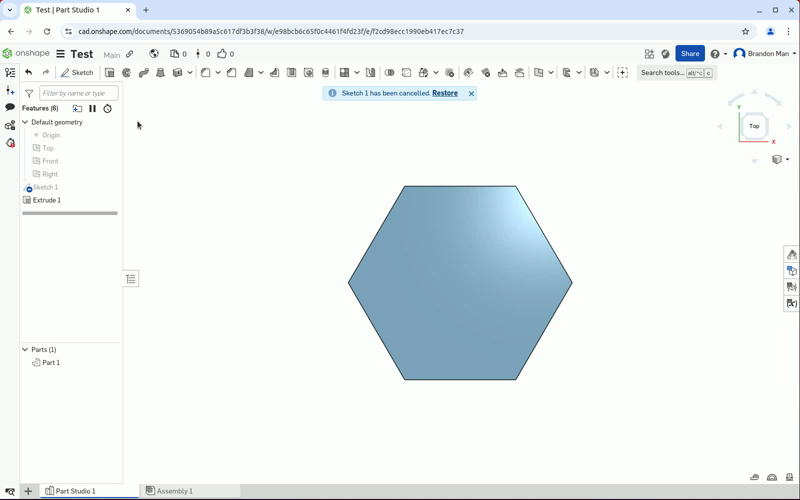
mouse_move(73, 189)
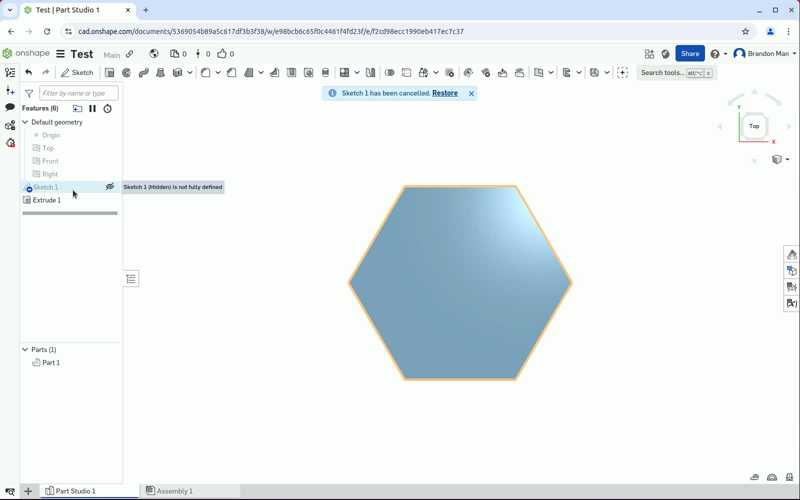
click(73, 189)
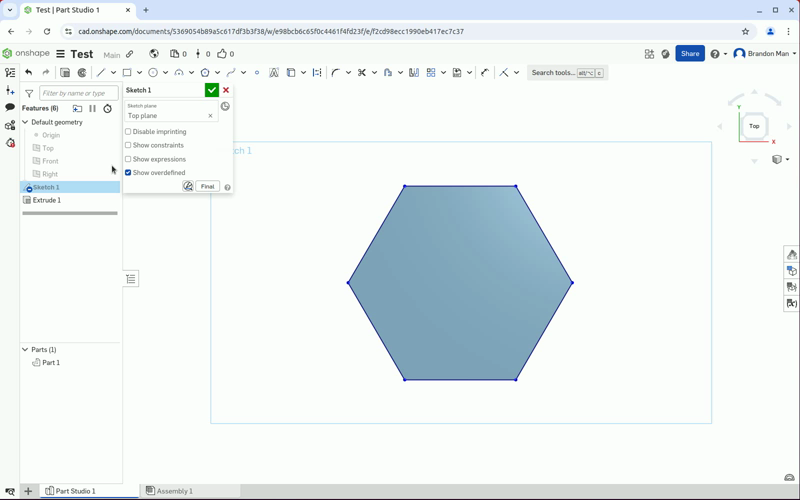
mouse_move(229, 92)
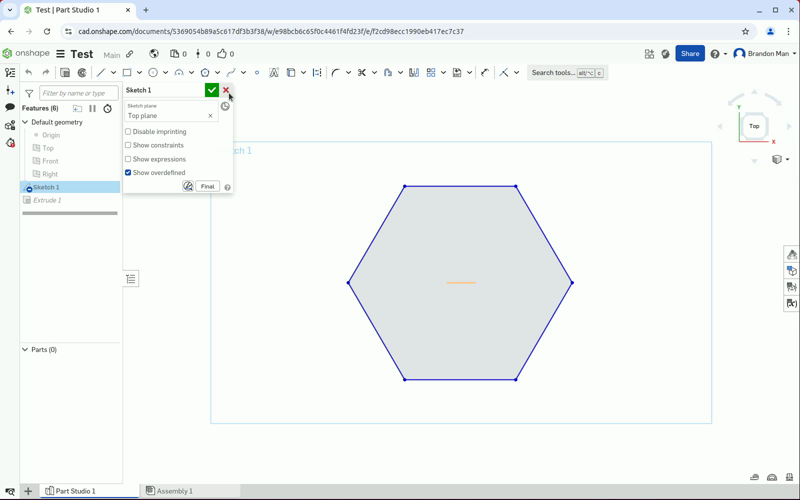
click(229, 92)
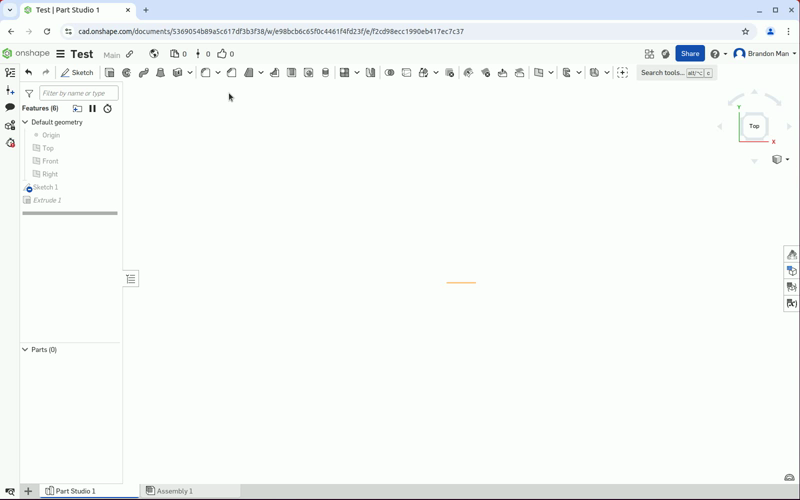
mouse_move(541, 75)
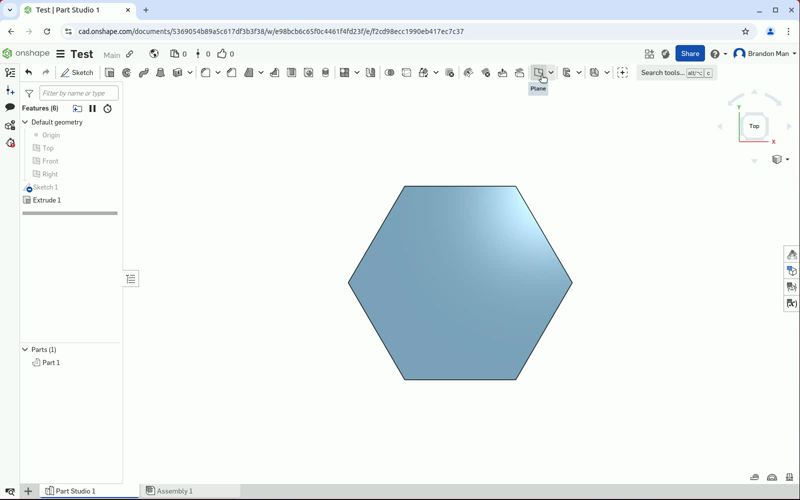
click(541, 75)
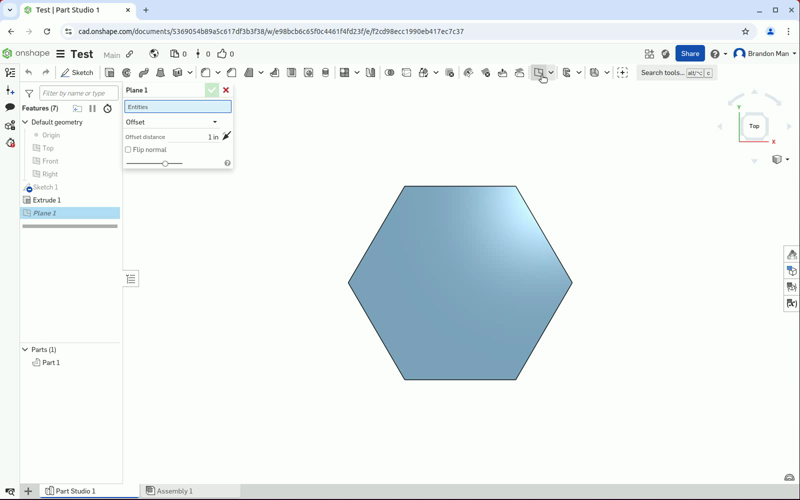
mouse_move(73, 150)
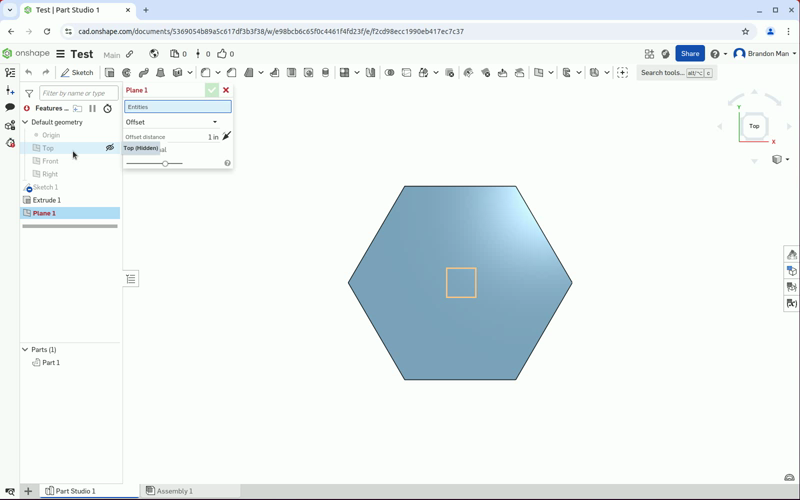
click(73, 150)
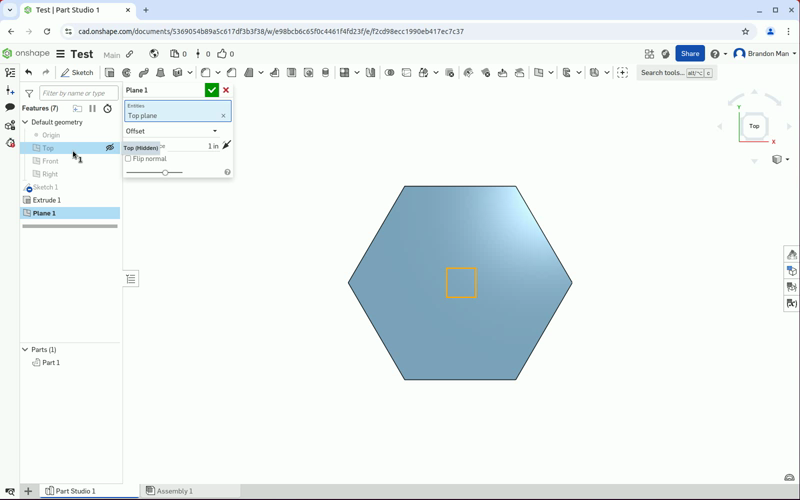
key(tab, 2)
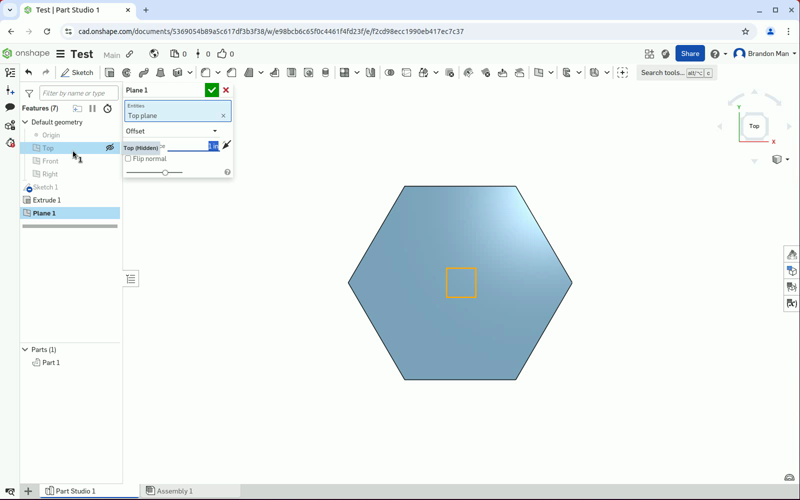
text(10.106)
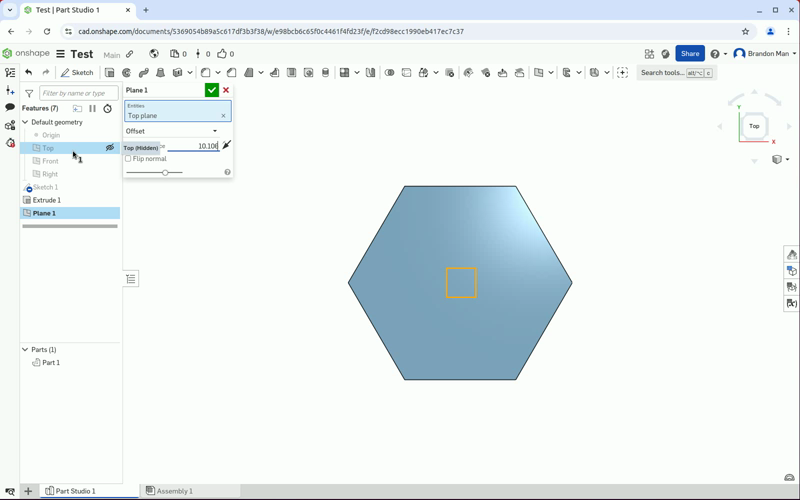
key(enter, 2)
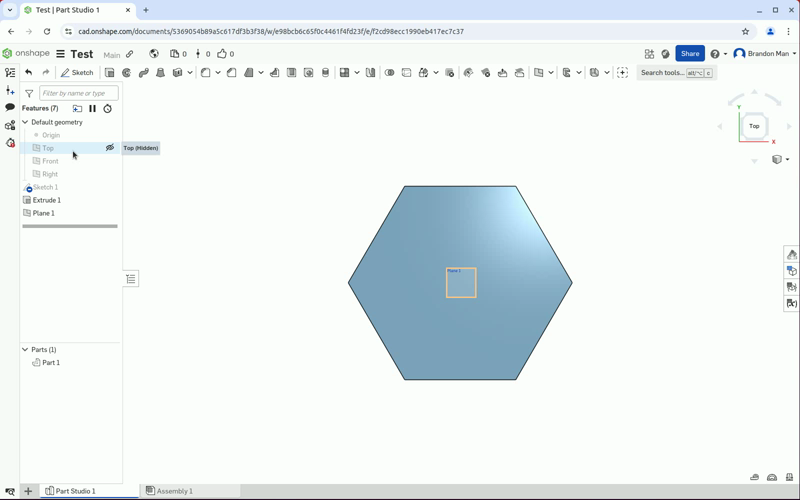
key(shift+s)
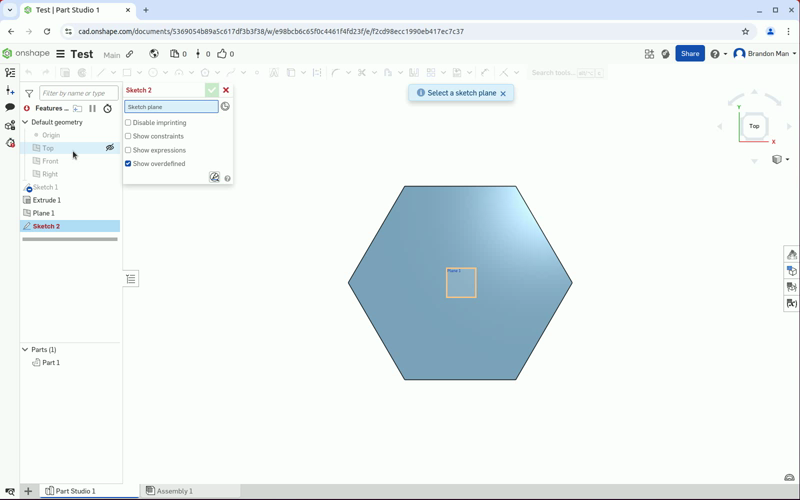
mouse_move(73, 215)
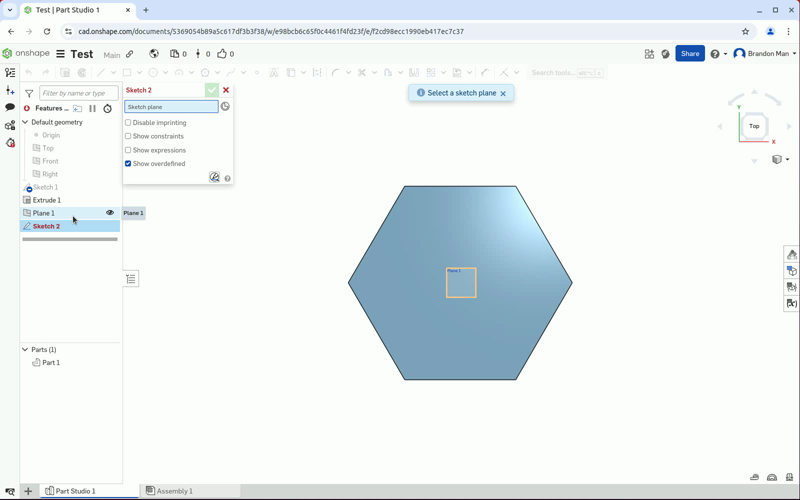
click(73, 215)
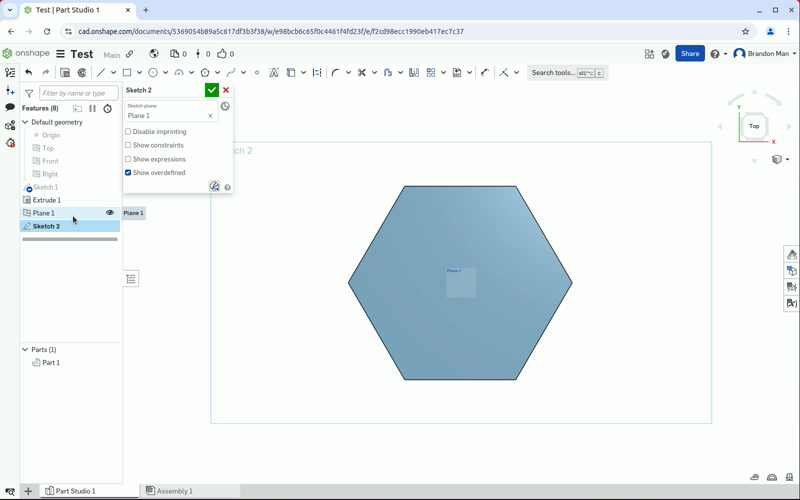
mouse_move(73, 352)
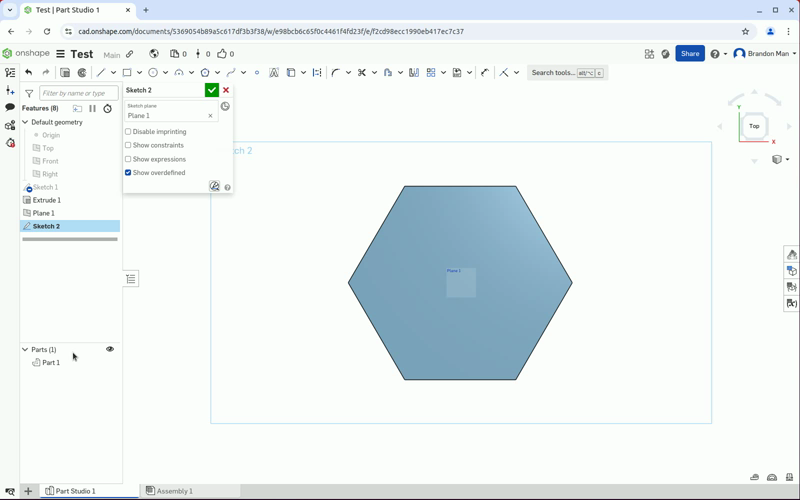
key(y)
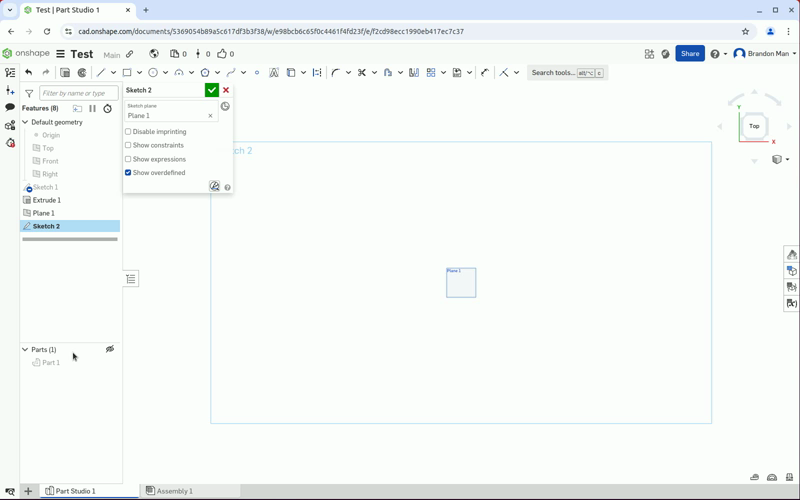
key(c)
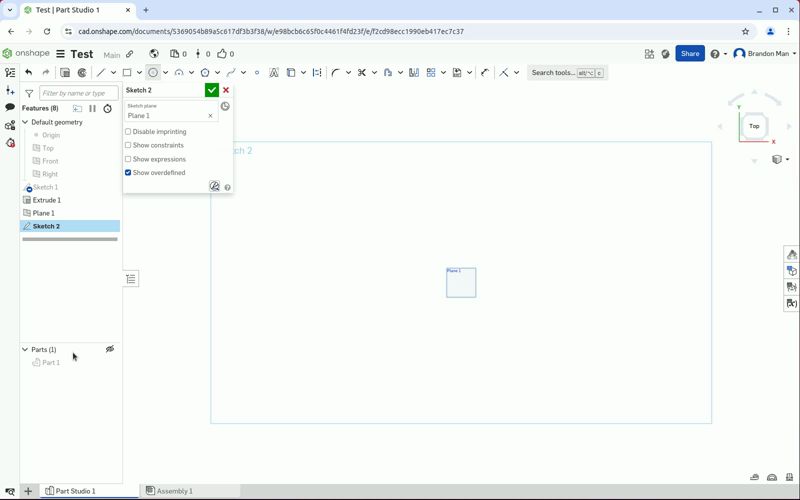
key_down(shift)
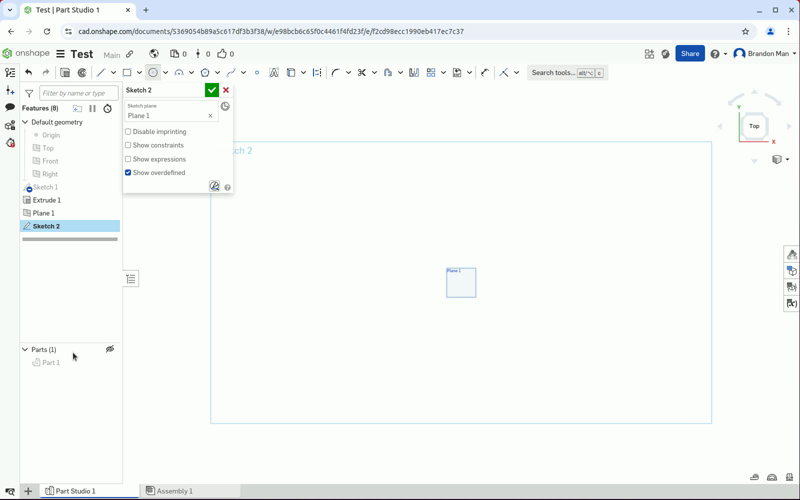
mouse_move(460, 282)
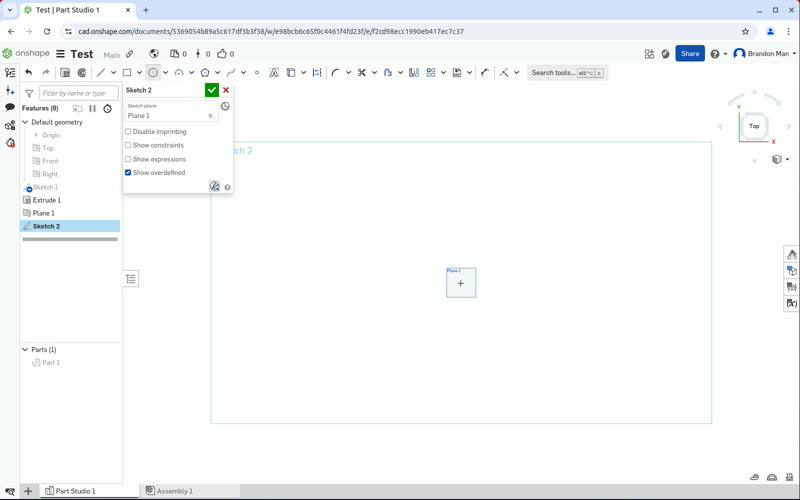
click(460, 282)
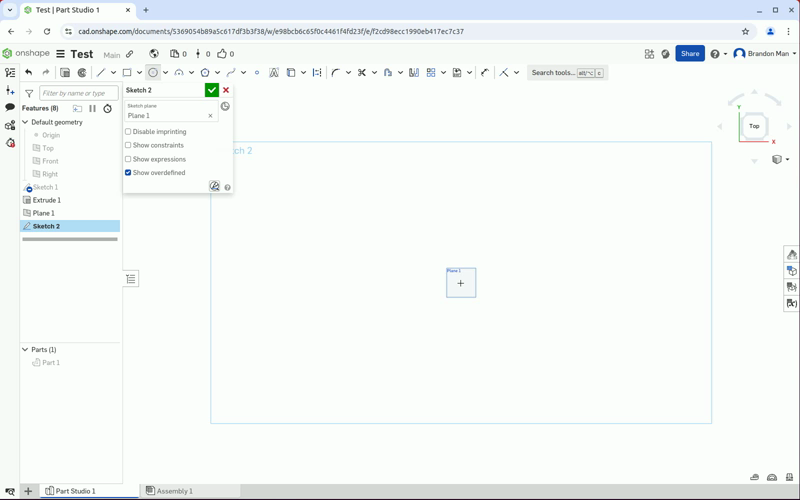
key_up(shift)
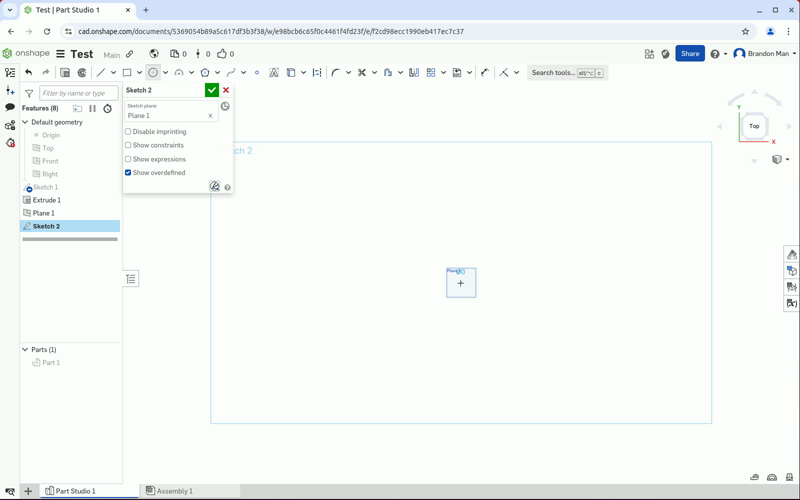
mouse_move(510, 282)
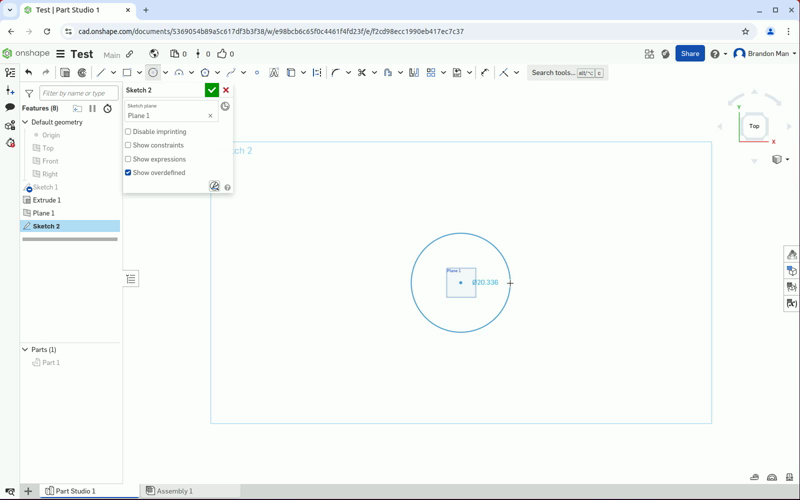
click(510, 282)
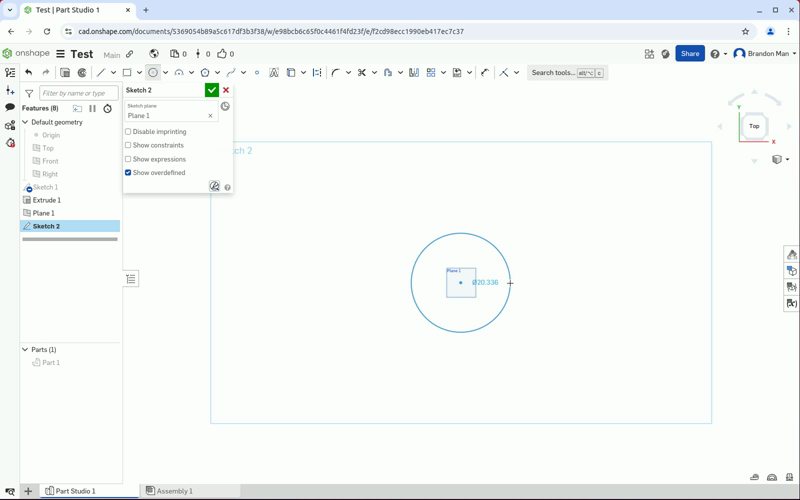
key(esc)
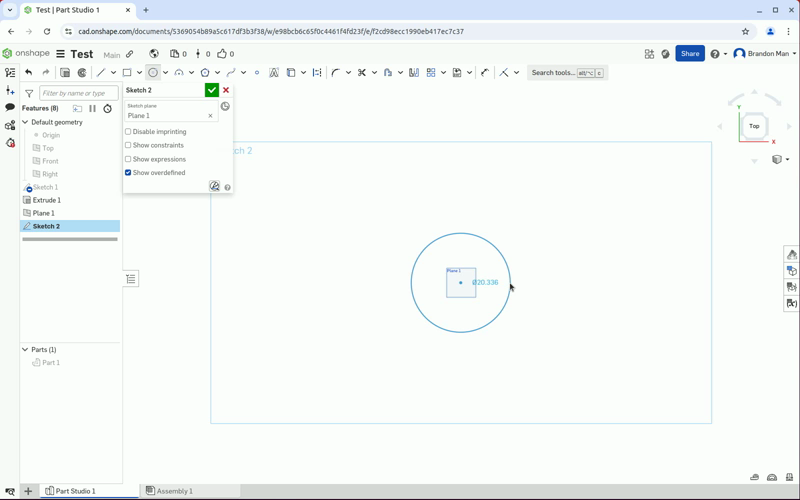
mouse_move(424, 287)
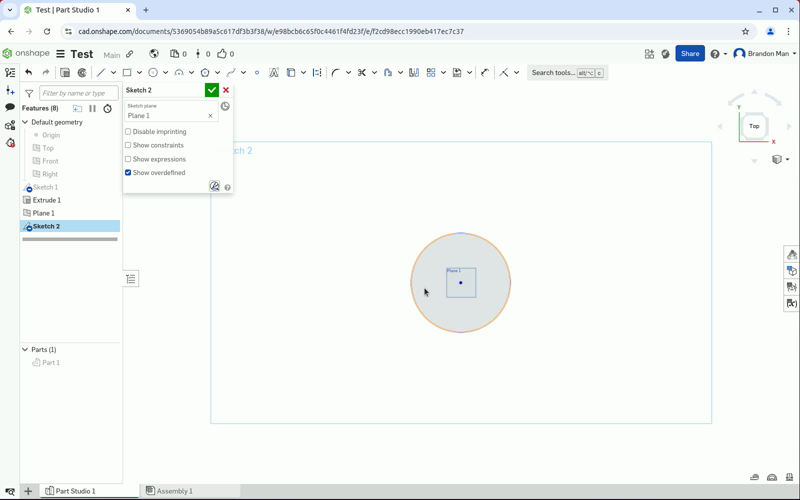
click(424, 287)
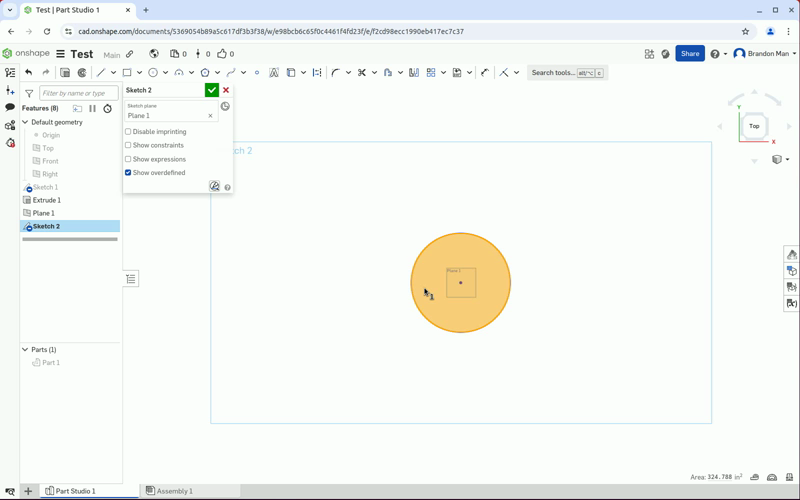
mouse_move(73, 352)
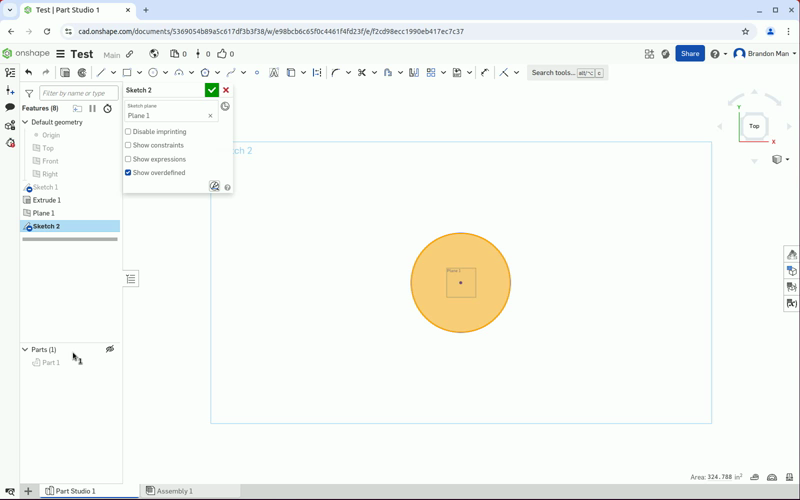
key(shift+y)
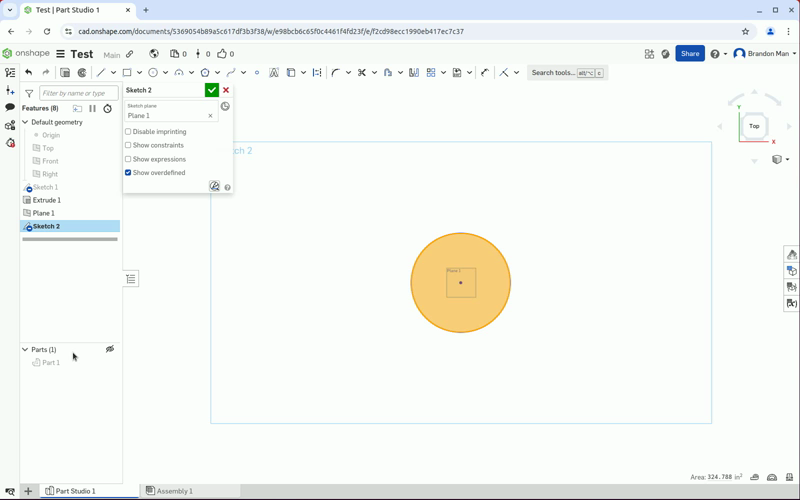
key(shift+e)
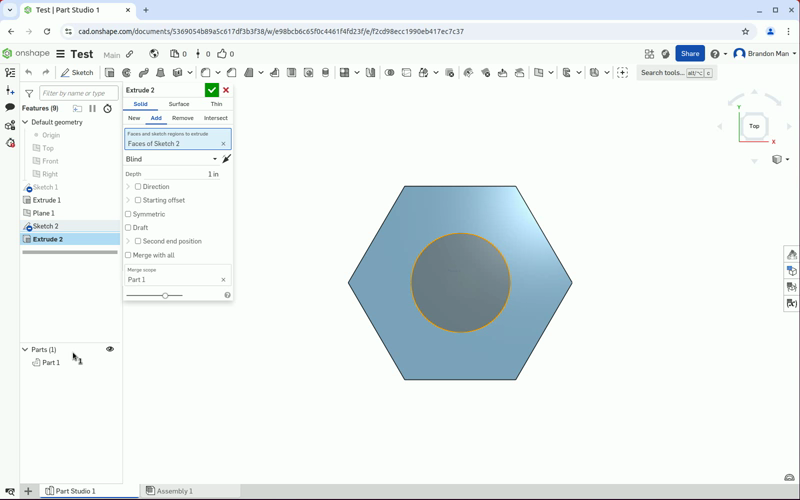
mouse_move(143, 106)
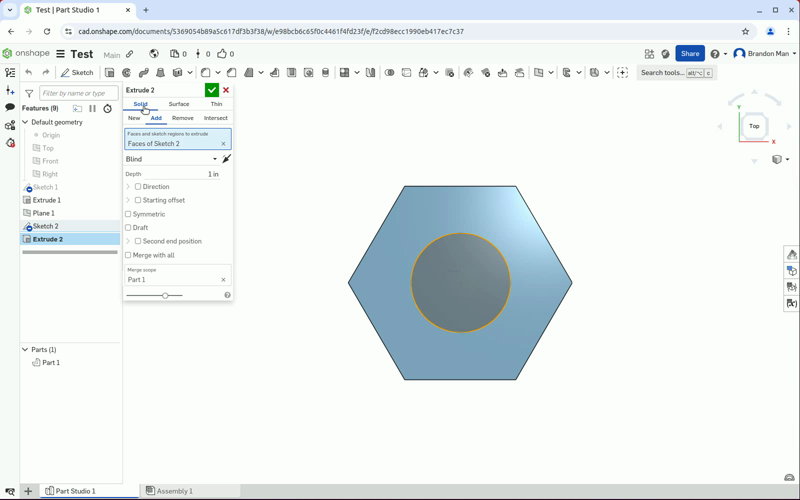
click(143, 106)
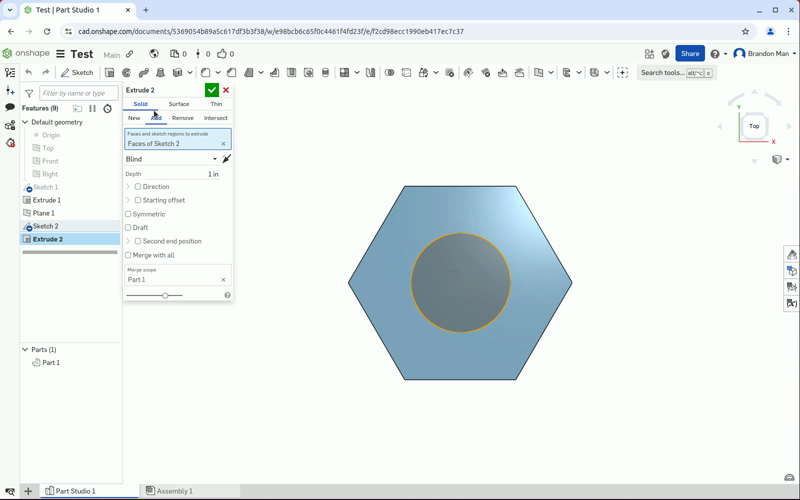
mouse_move(186, 120)
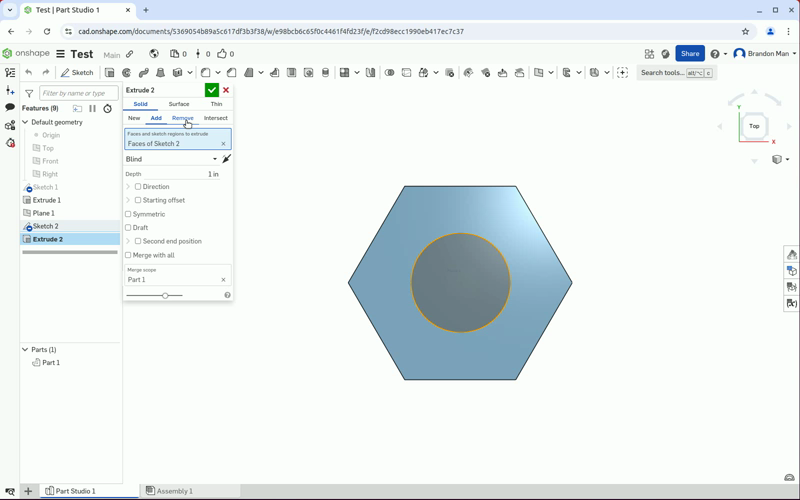
click(186, 120)
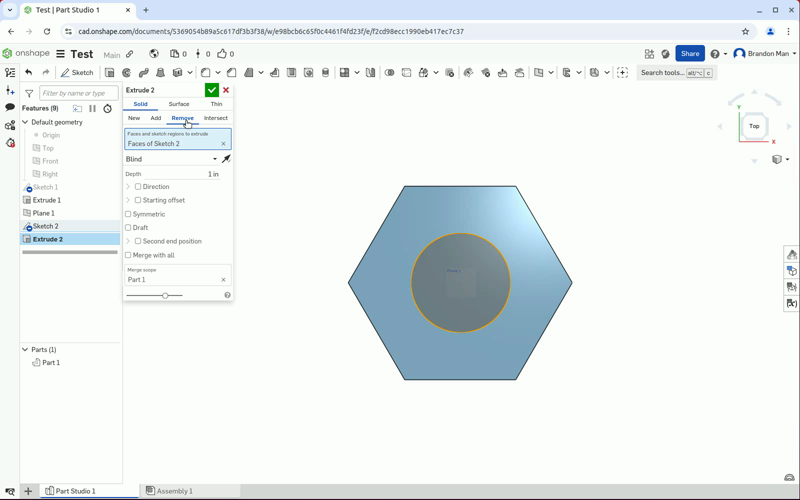
key(tab, 4)
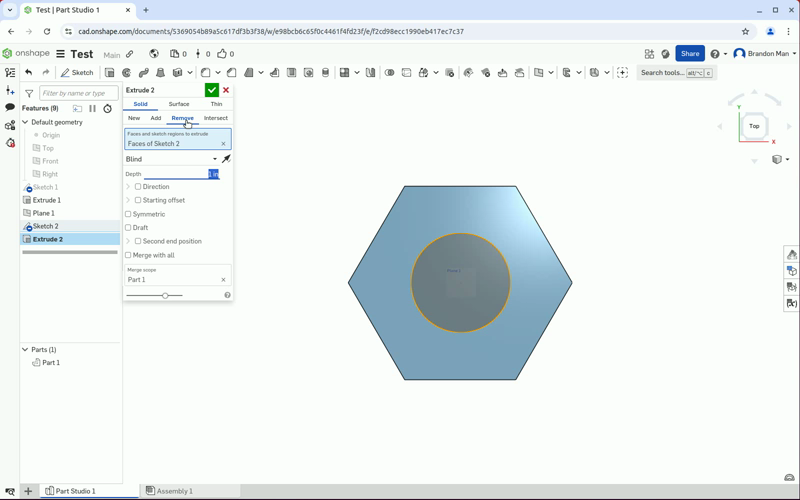
text(10.11)
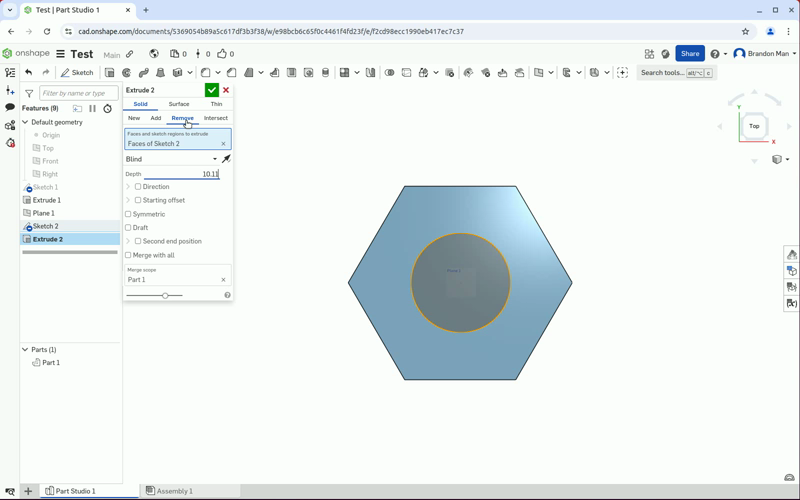
key(tab, 6)
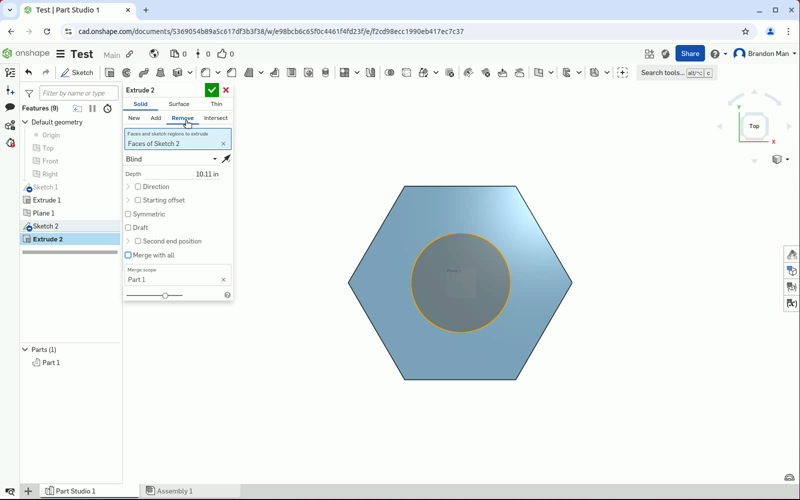
key(space)
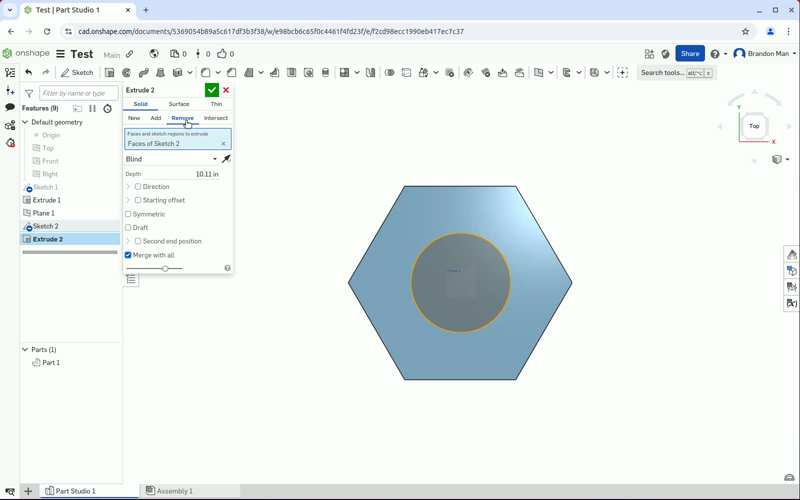
key(enter)
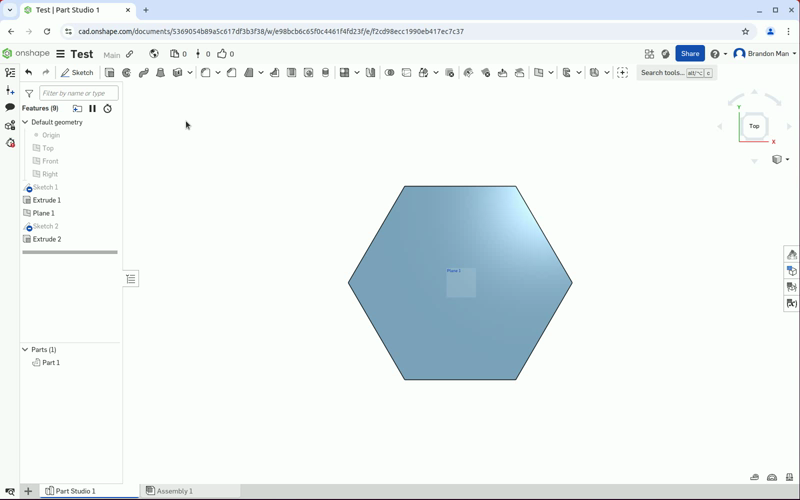
key(shift+h)
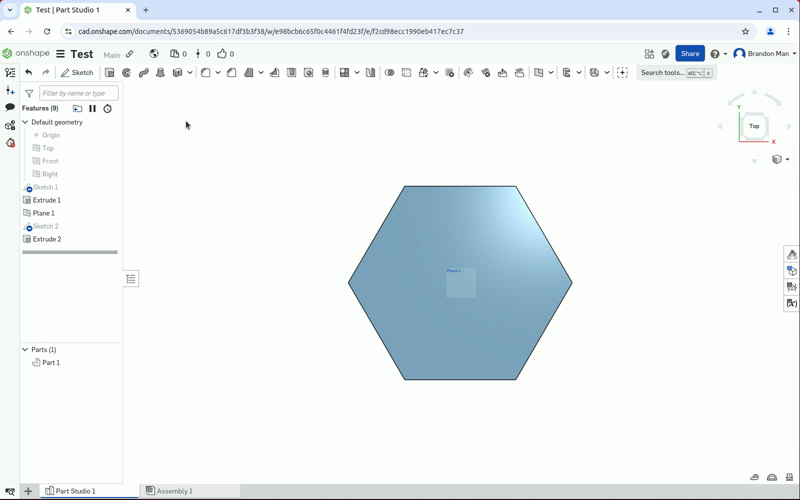
key(shift+h)
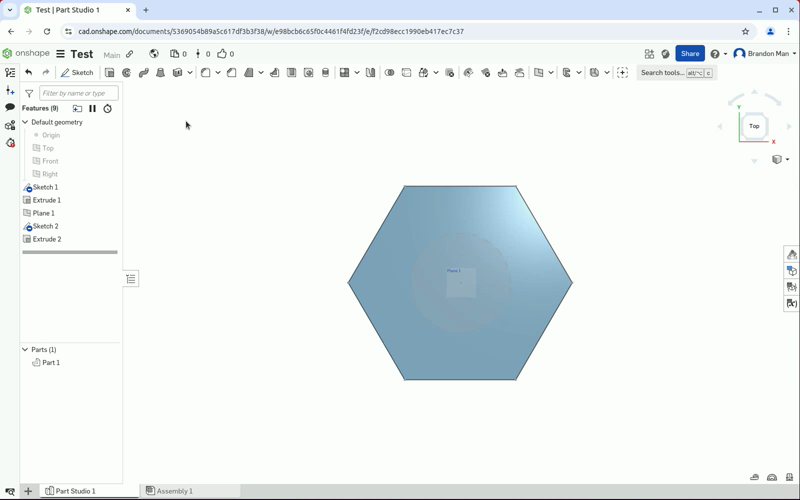
key(shift+7)
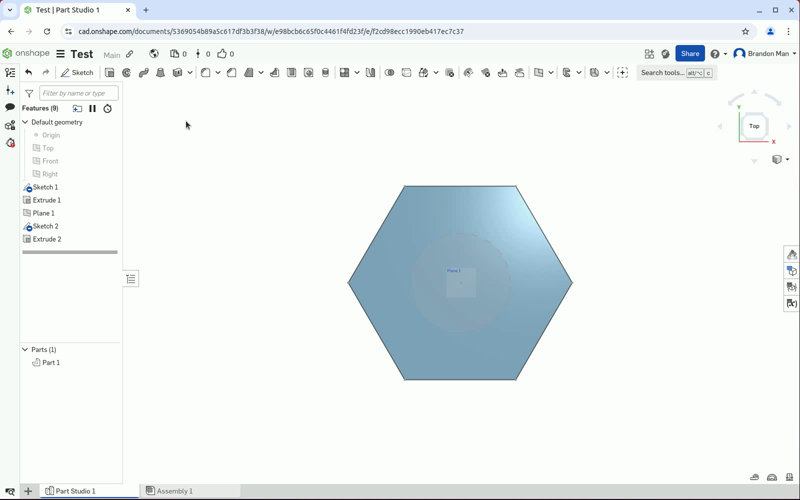
key(up, 3)
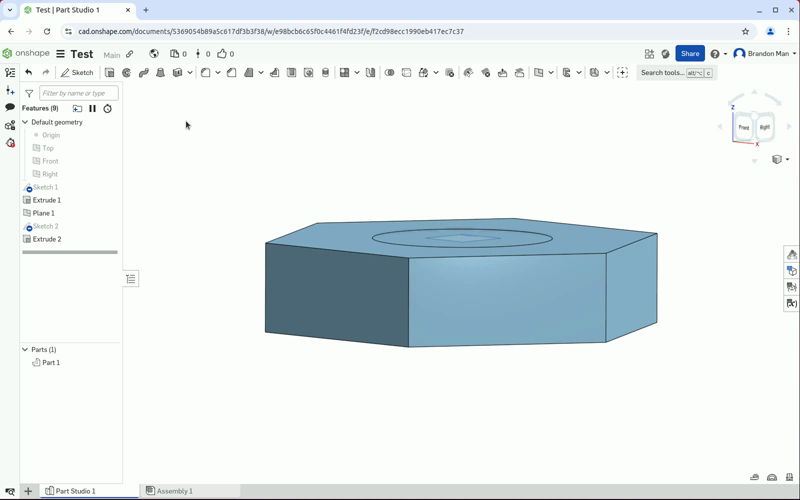
key(left, 3)
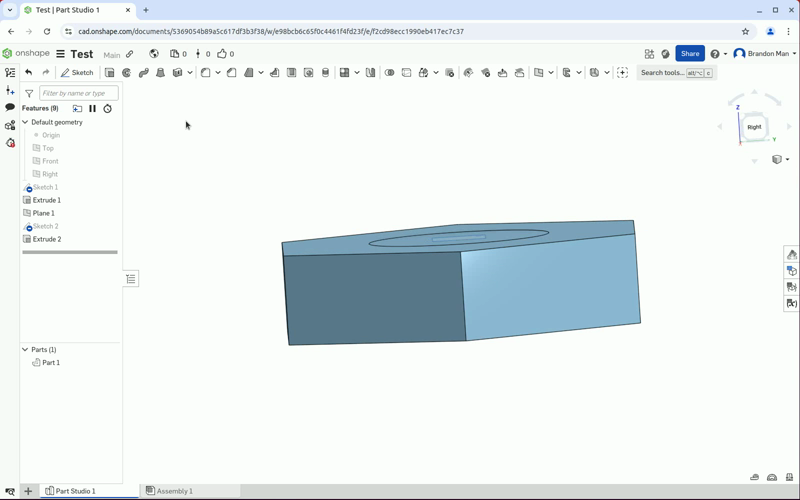
key(right, 3)
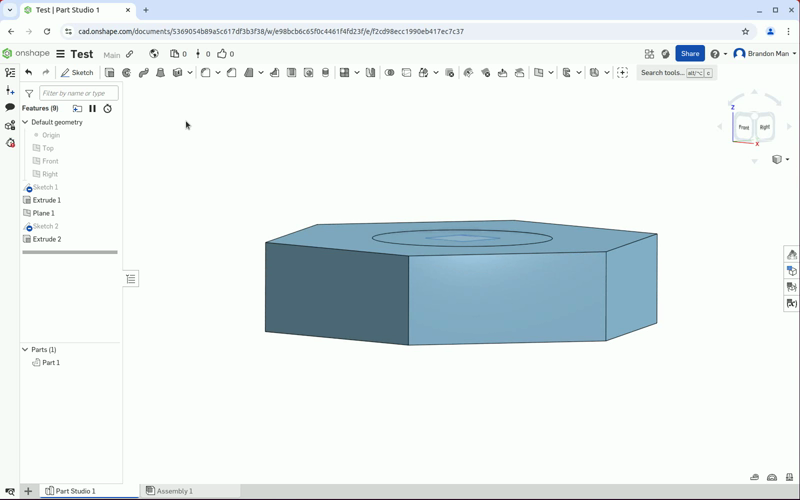
key(down, 3)
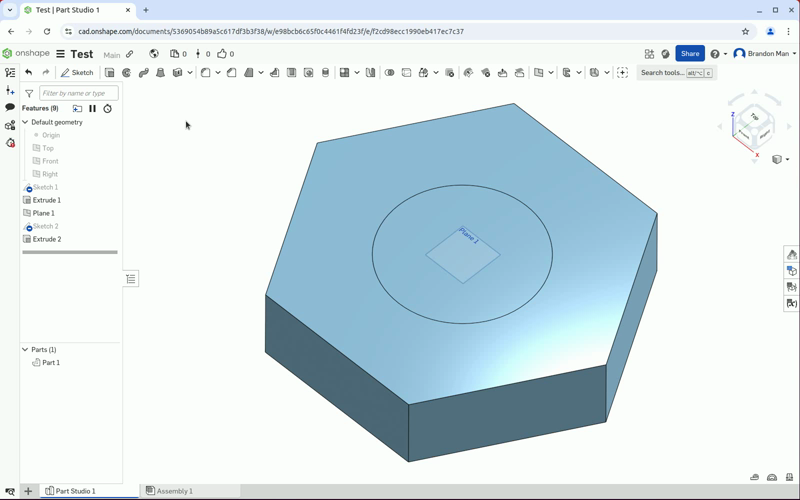
mouse_move(73, 189)
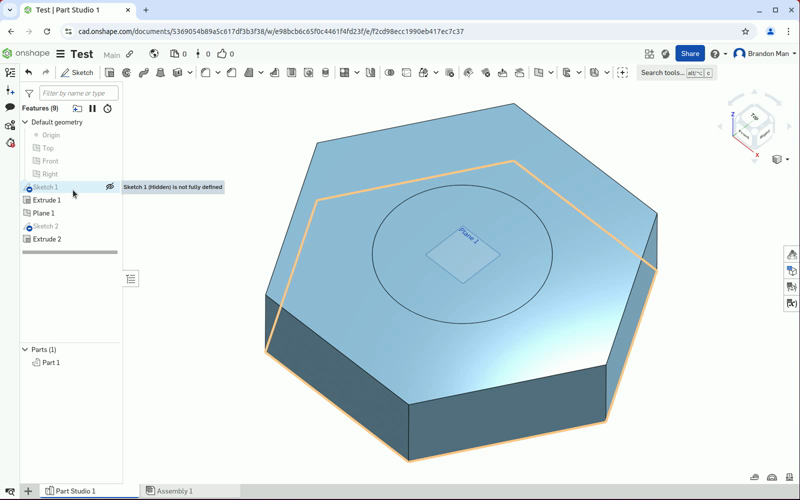
click(73, 189)